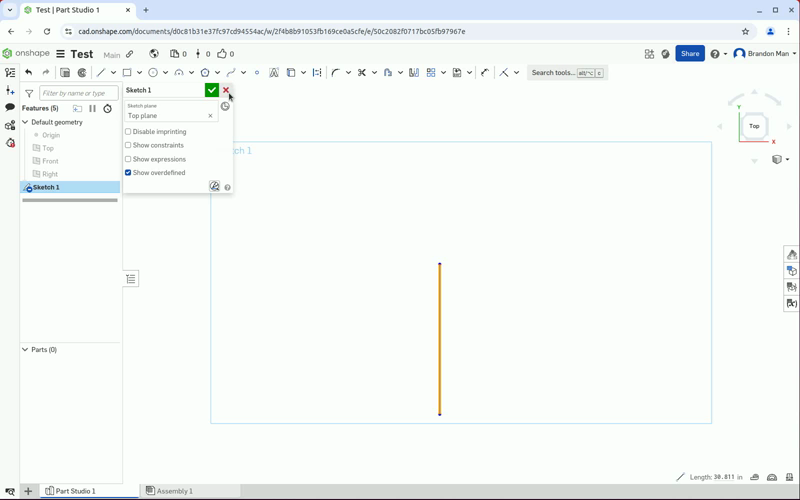
key(shift+h)
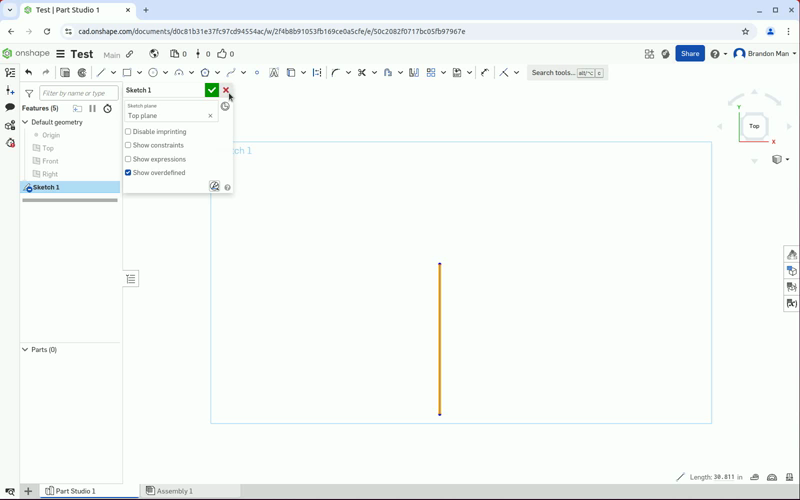
key(shift+s)
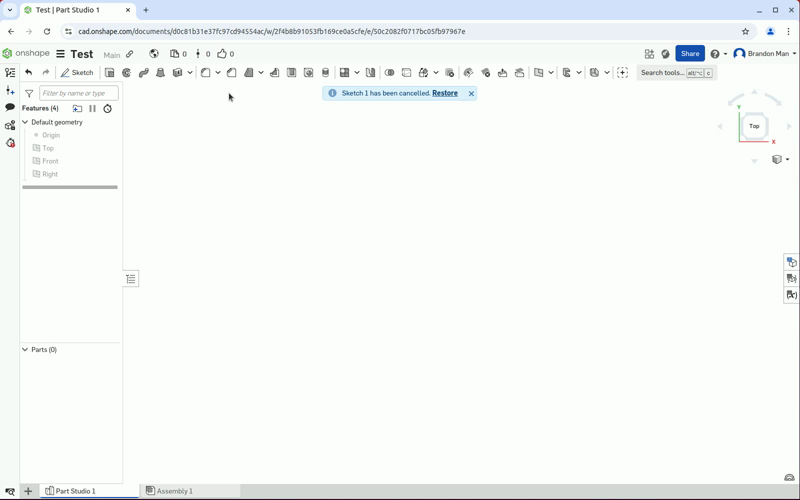
mouse_move(73, 150)
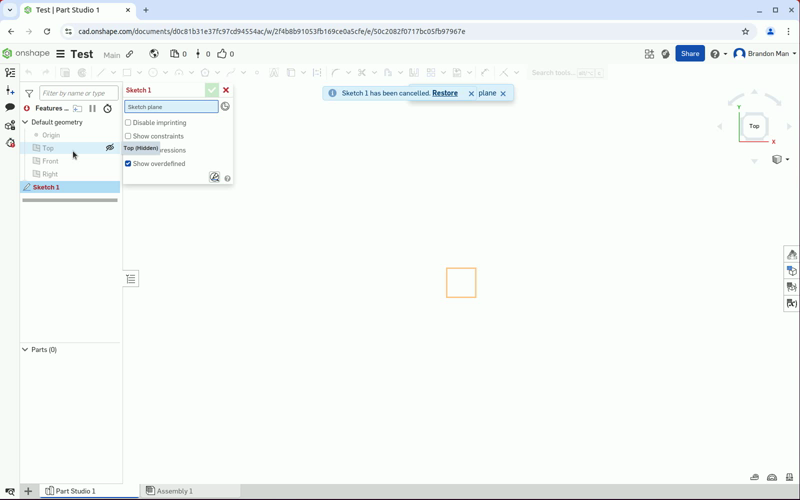
click(73, 150)
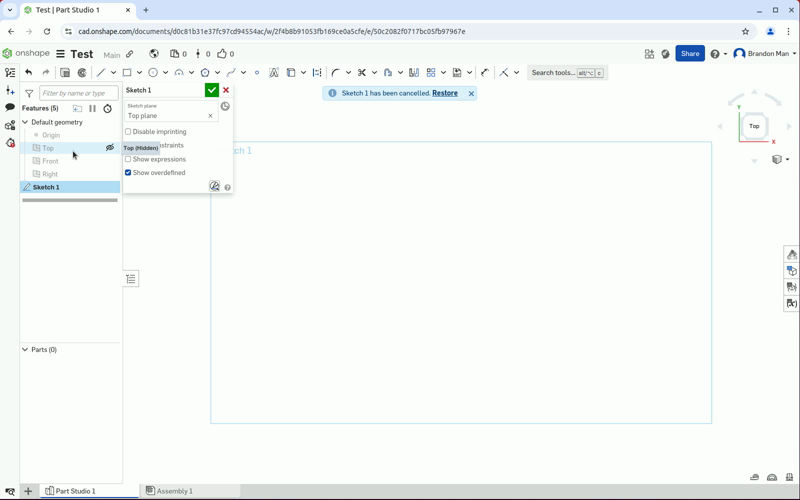
mouse_move(73, 352)
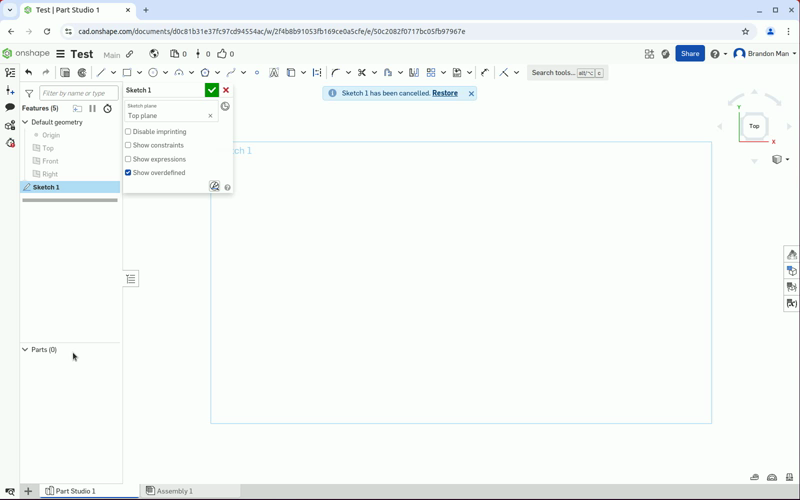
key(y)
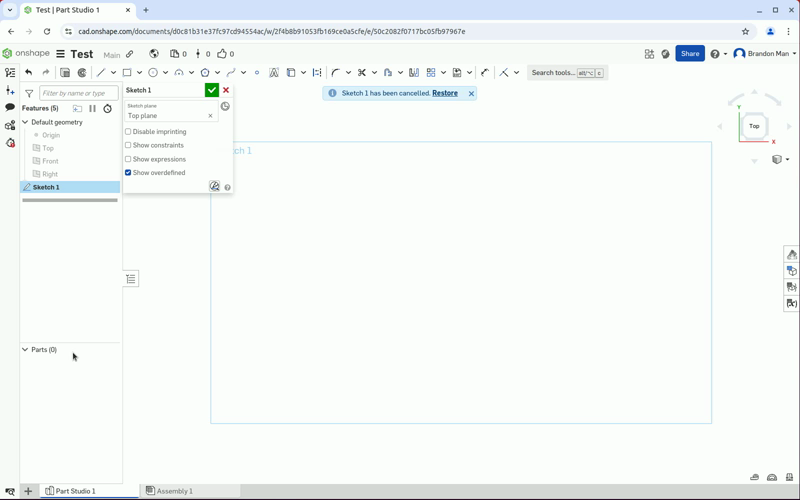
key(c)
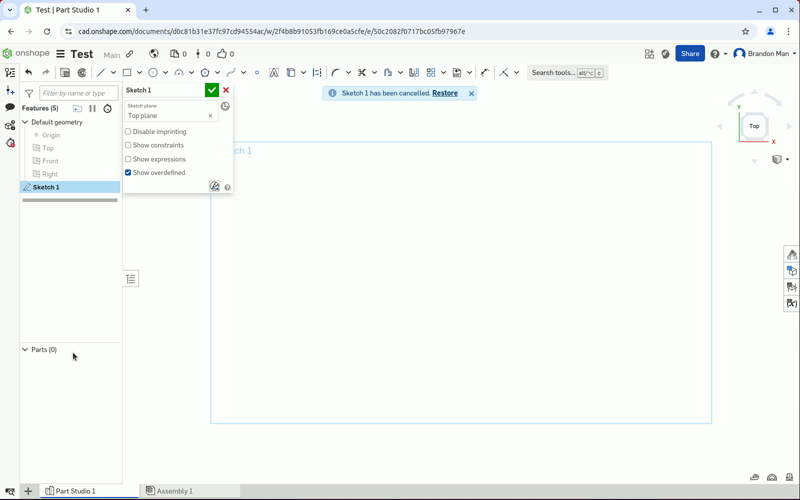
key_down(shift)
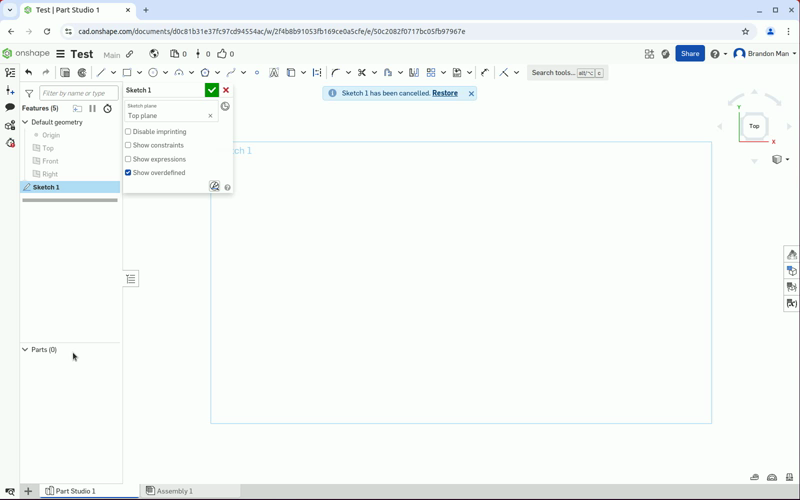
mouse_move(461, 282)
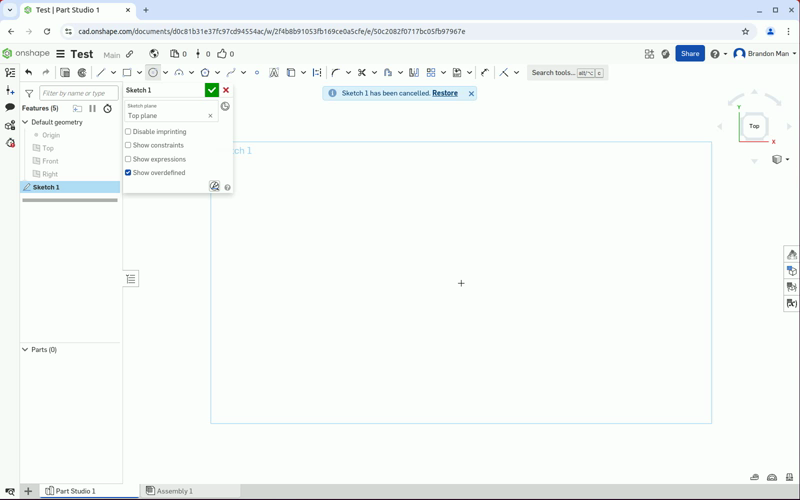
click(461, 282)
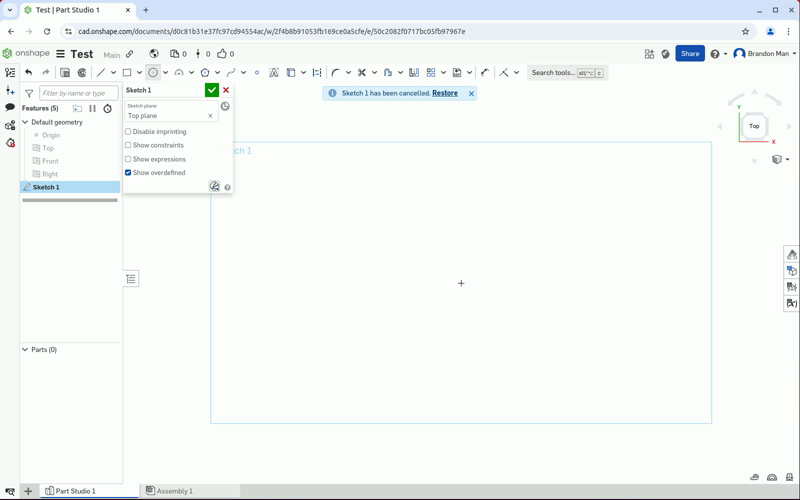
key_up(shift)
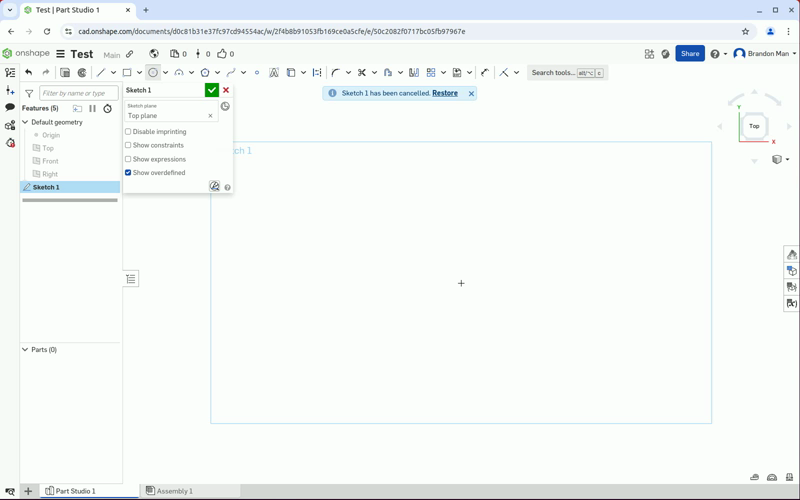
mouse_move(518, 282)
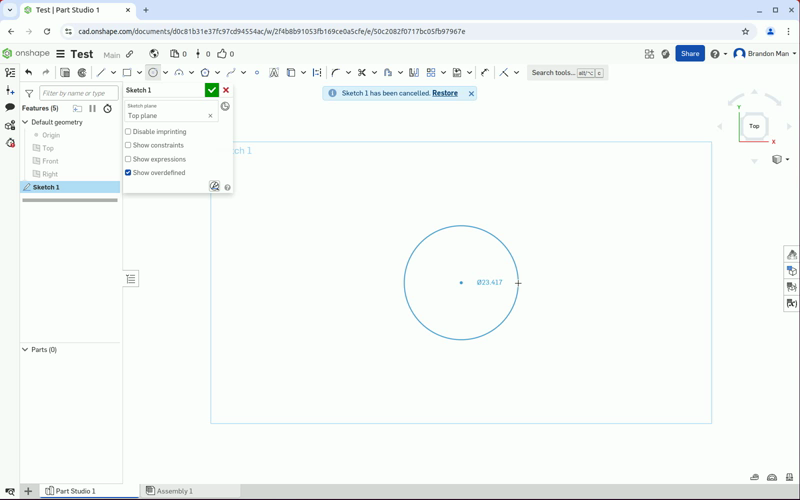
click(518, 282)
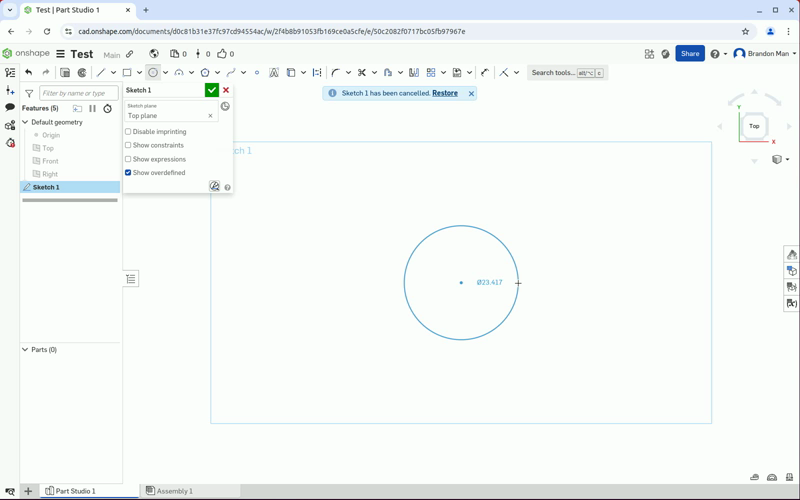
key(esc)
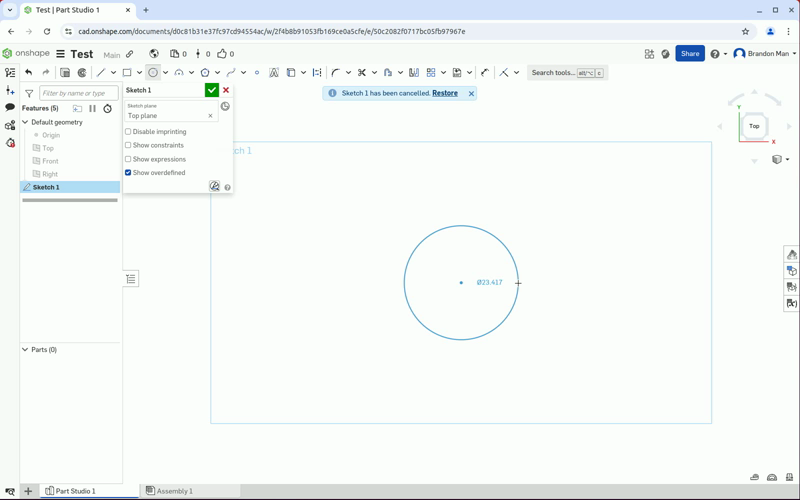
key(c)
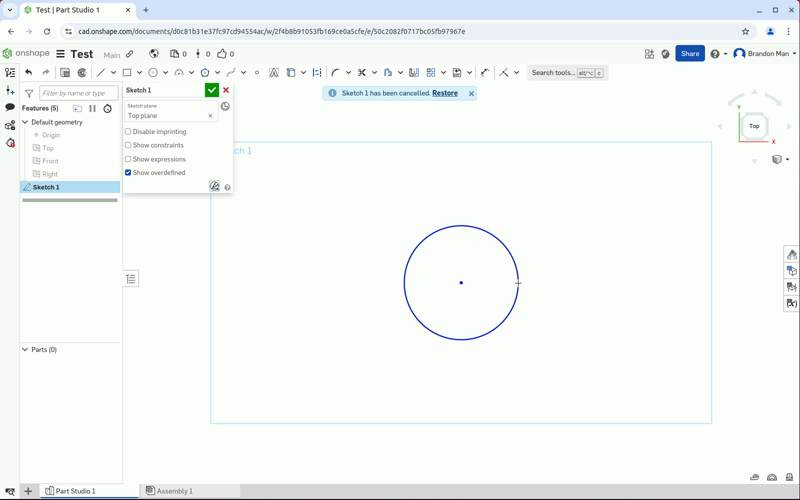
key_down(shift)
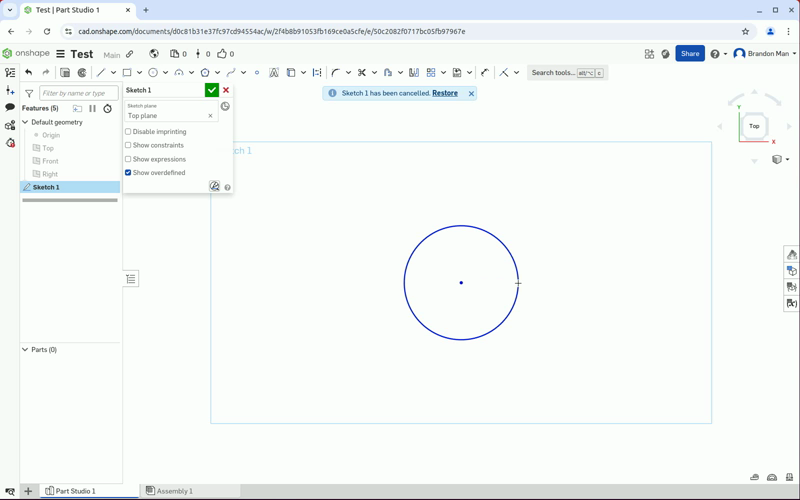
mouse_move(461, 282)
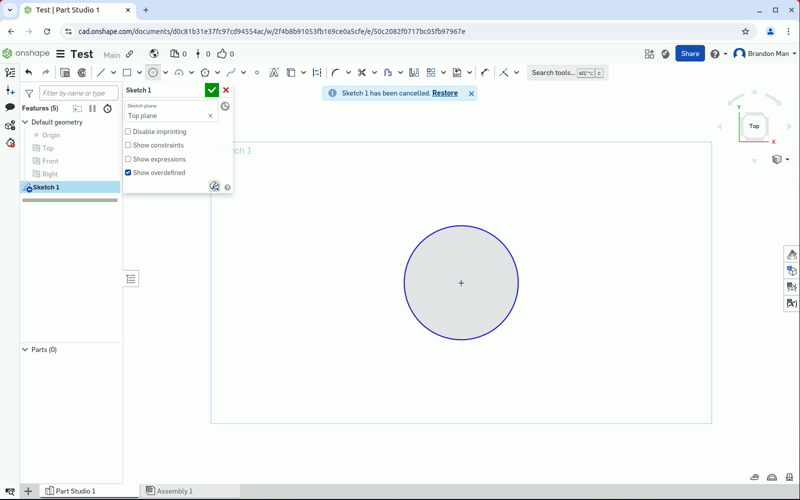
click(461, 282)
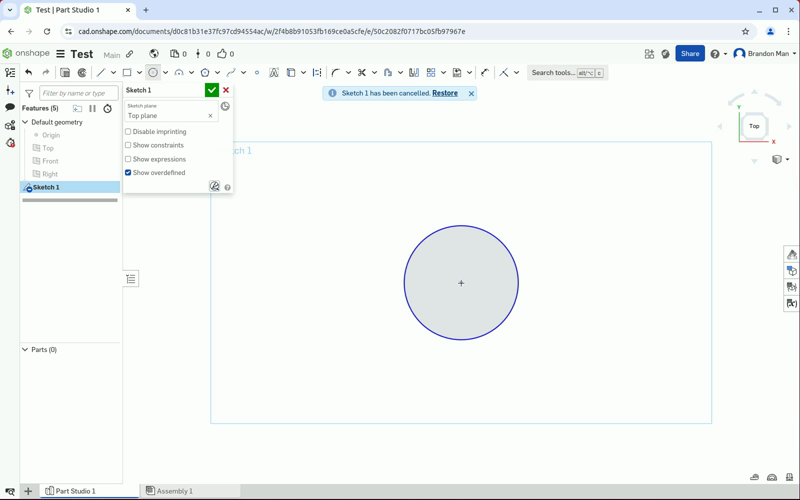
key_up(shift)
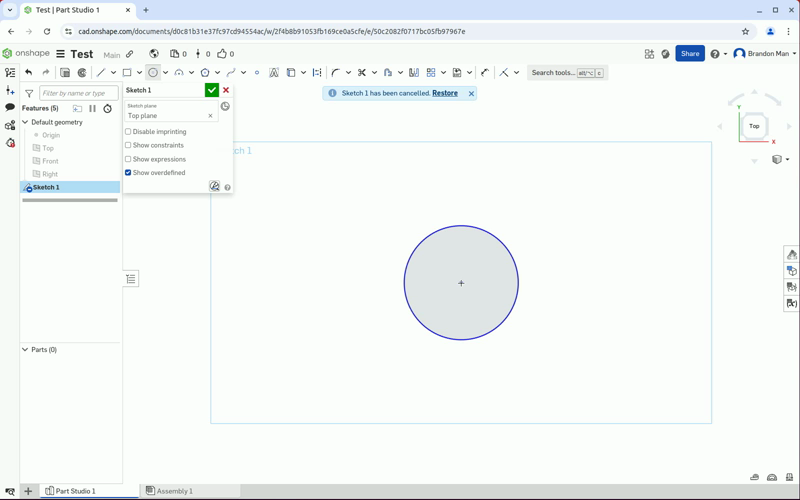
mouse_move(508, 282)
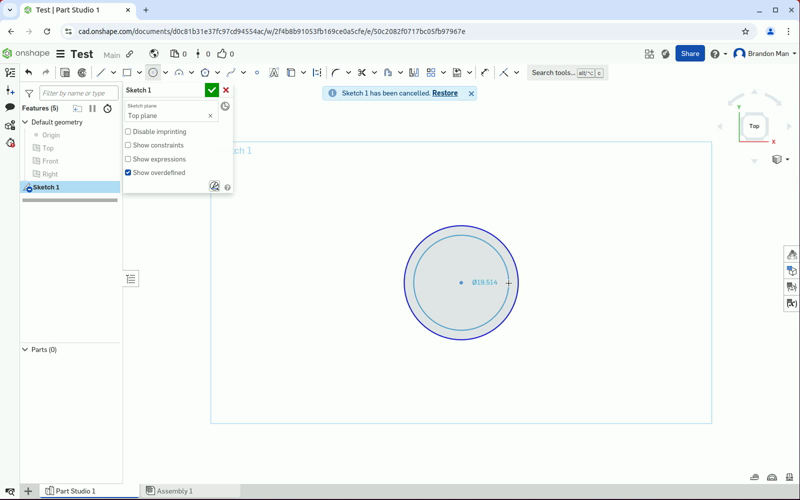
click(508, 282)
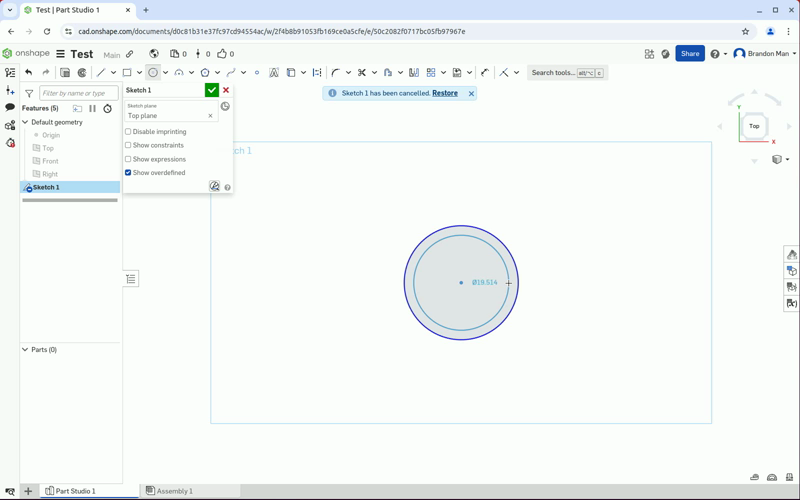
key(esc)
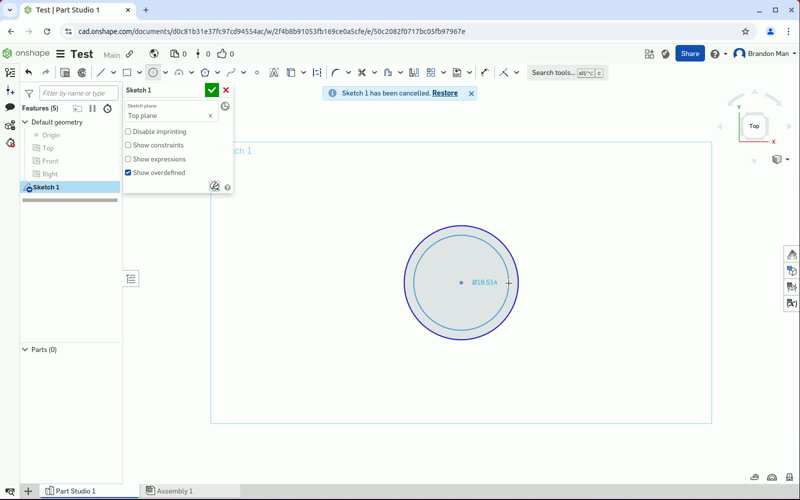
mouse_move(410, 271)
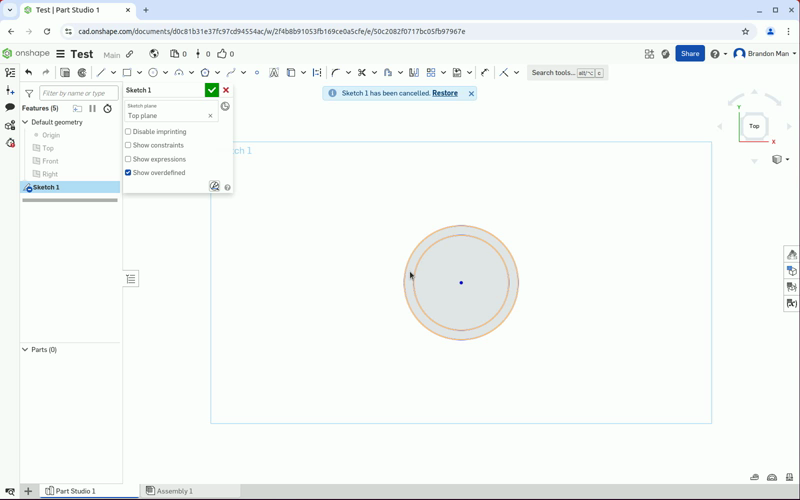
click(410, 271)
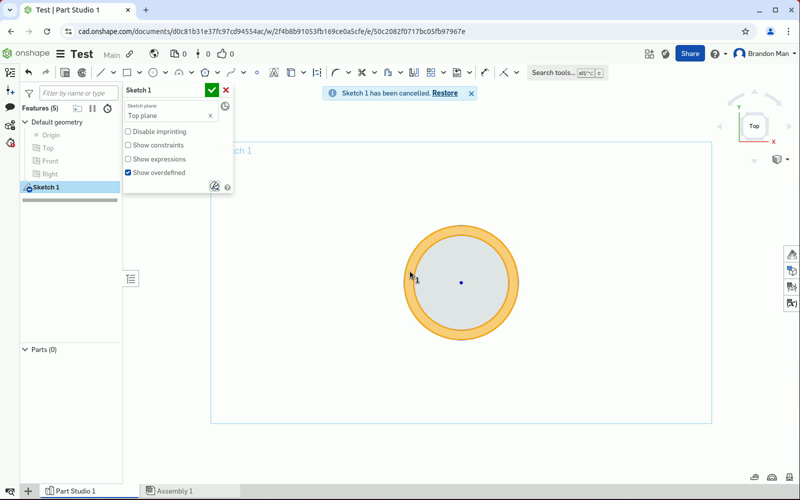
mouse_move(73, 352)
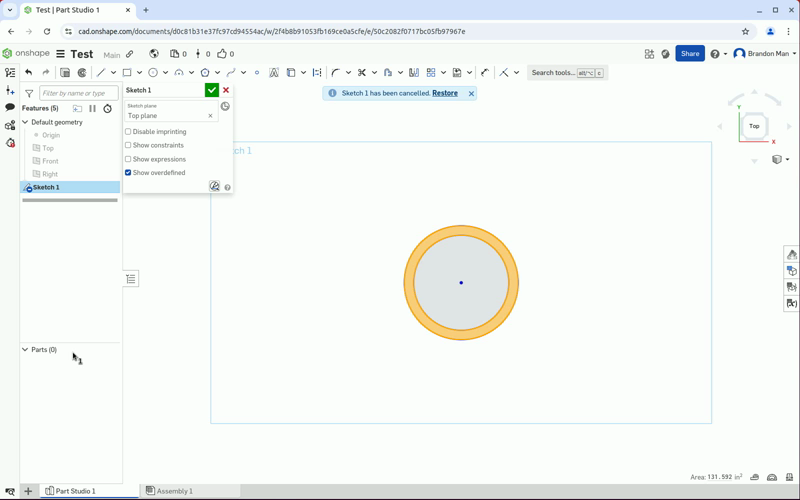
key(shift+y)
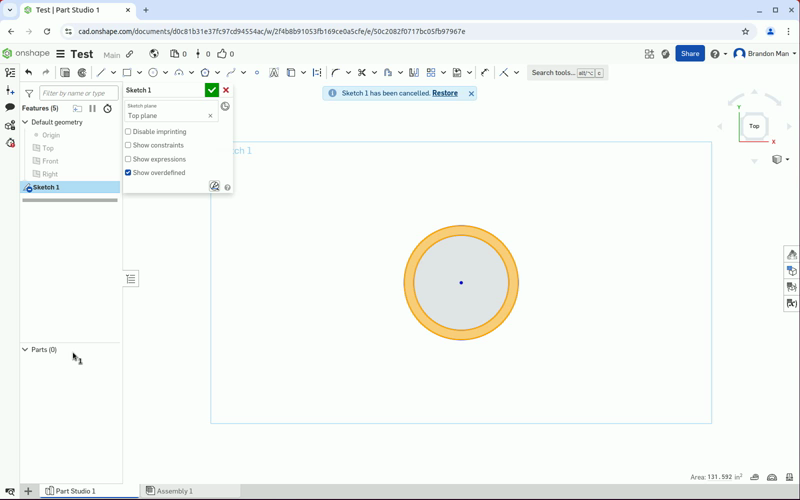
key(shift+e)
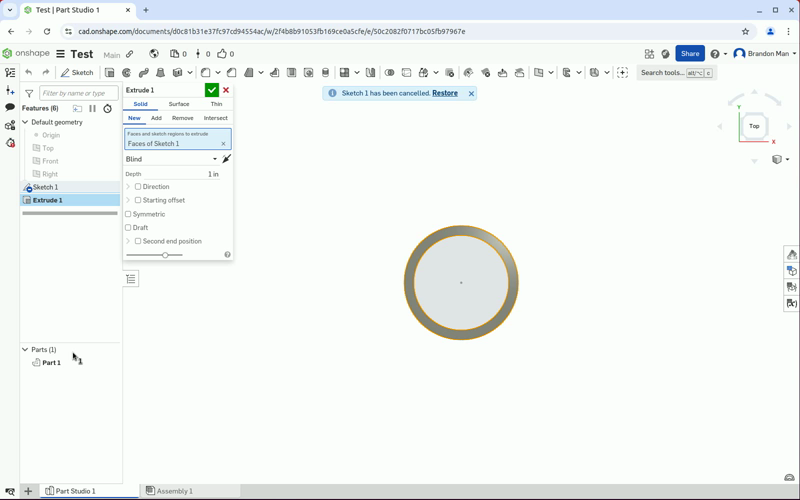
mouse_move(143, 106)
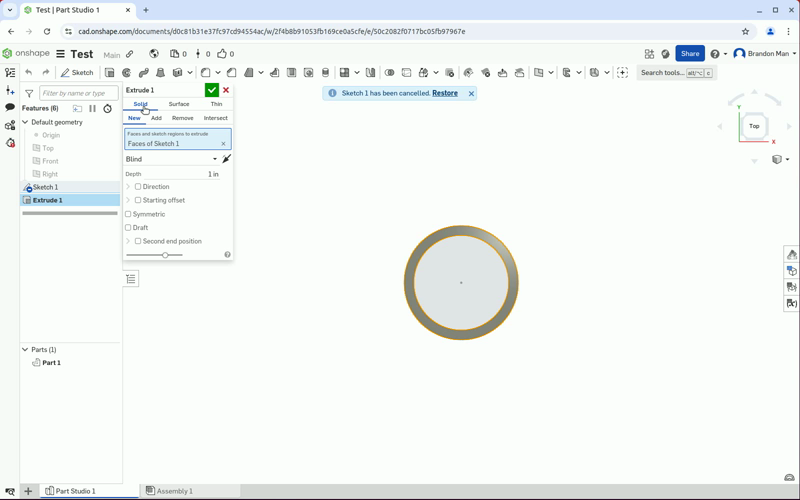
click(143, 106)
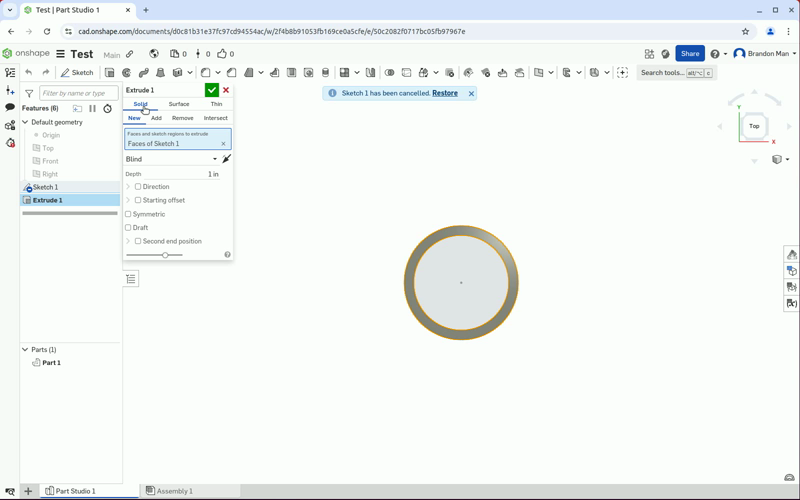
mouse_move(137, 120)
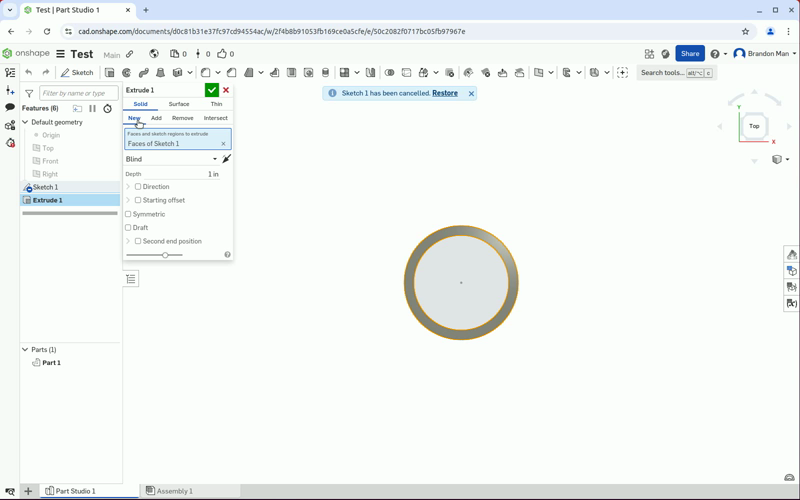
click(137, 120)
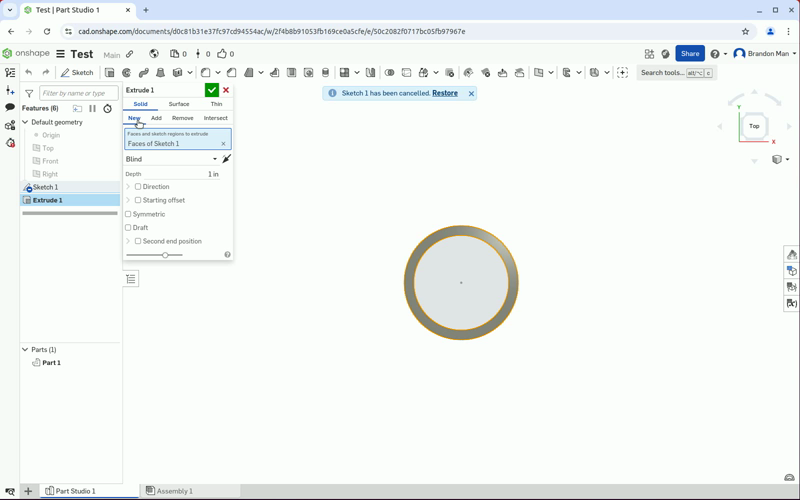
key(tab, 4)
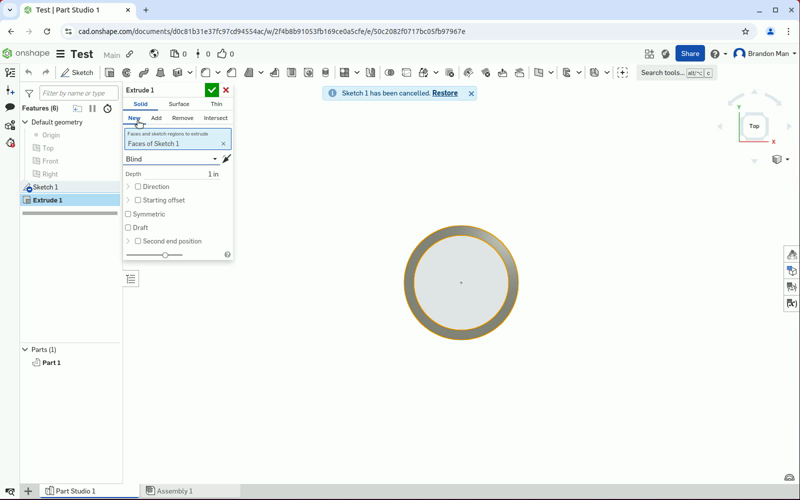
text(15.405)
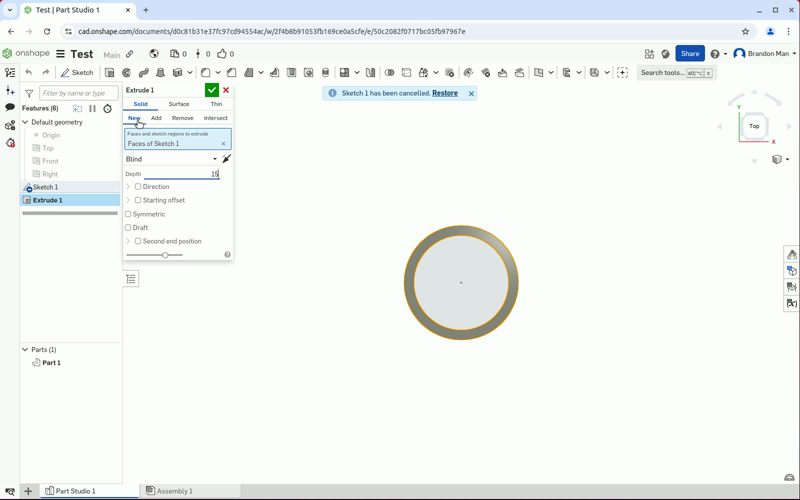
key(enter)
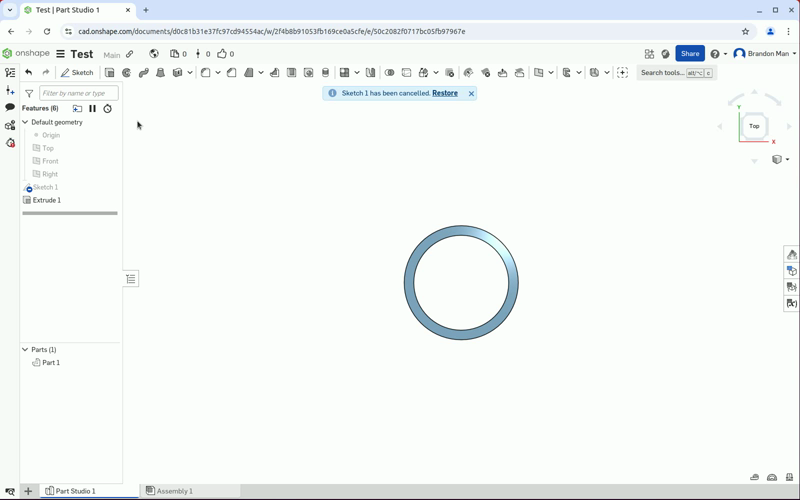
key(shift+h)
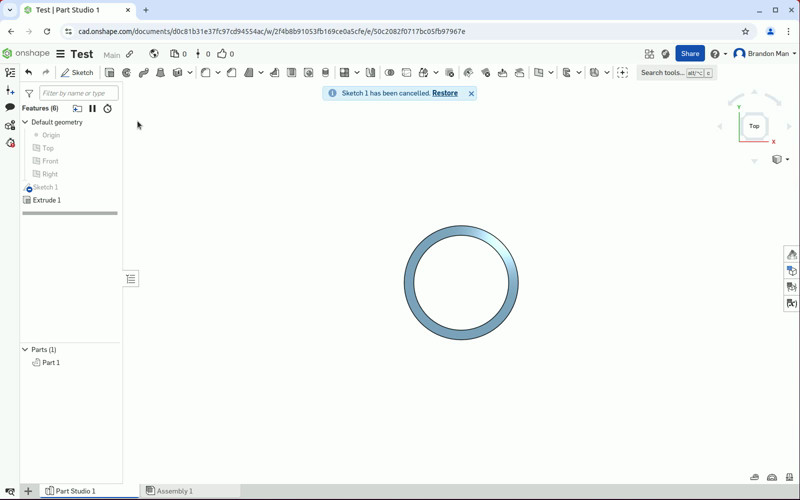
key(shift+h)
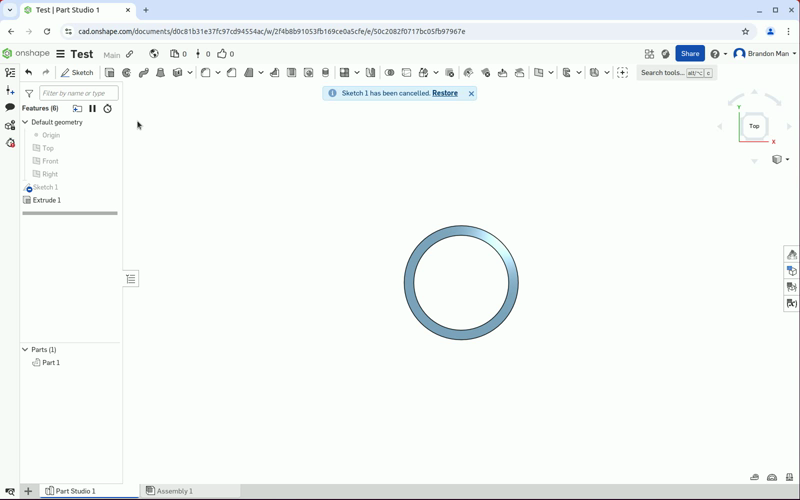
mouse_move(73, 189)
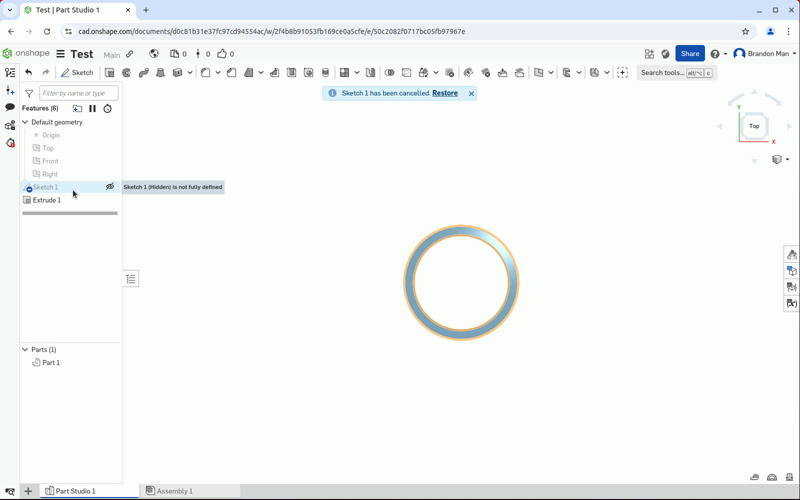
click(73, 189)
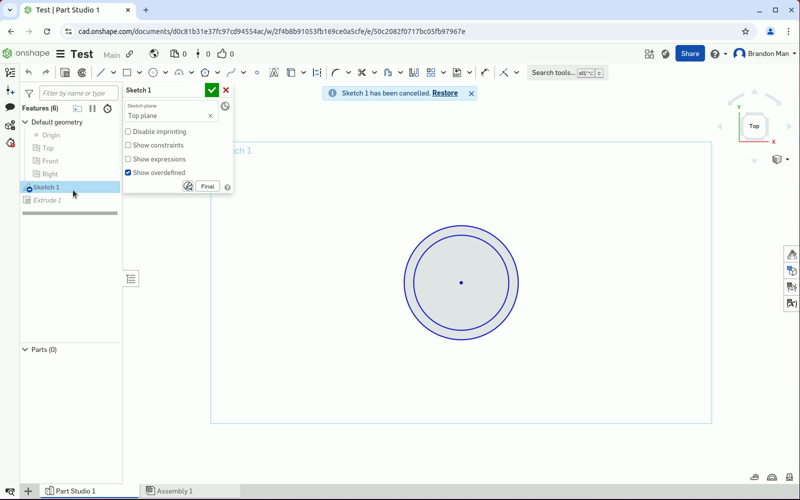
mouse_move(229, 92)
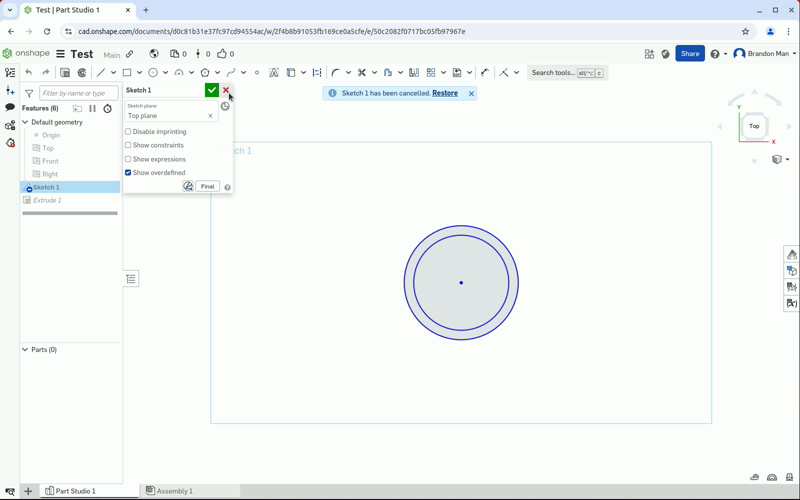
click(229, 92)
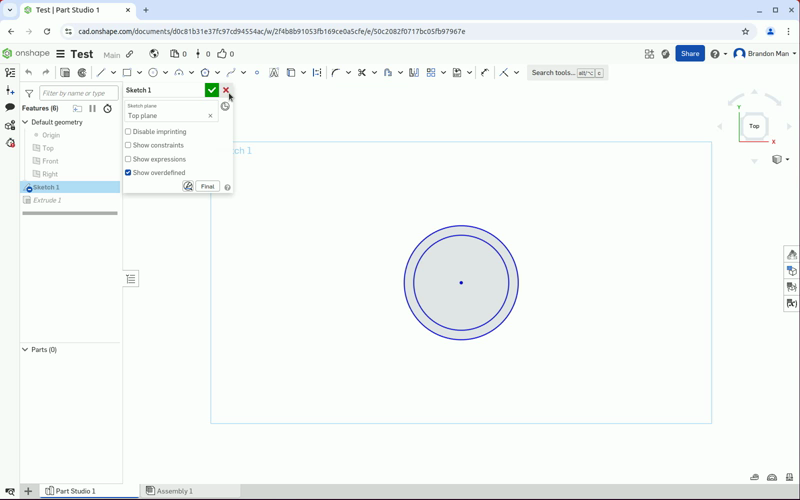
key(shift+s)
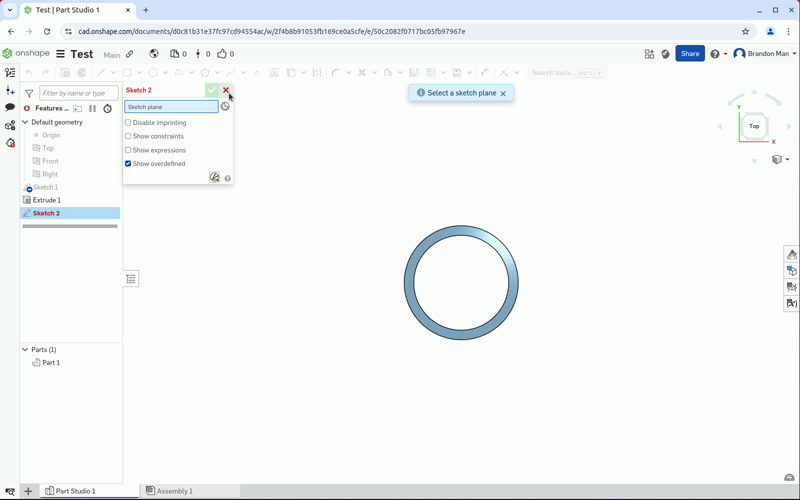
mouse_move(73, 150)
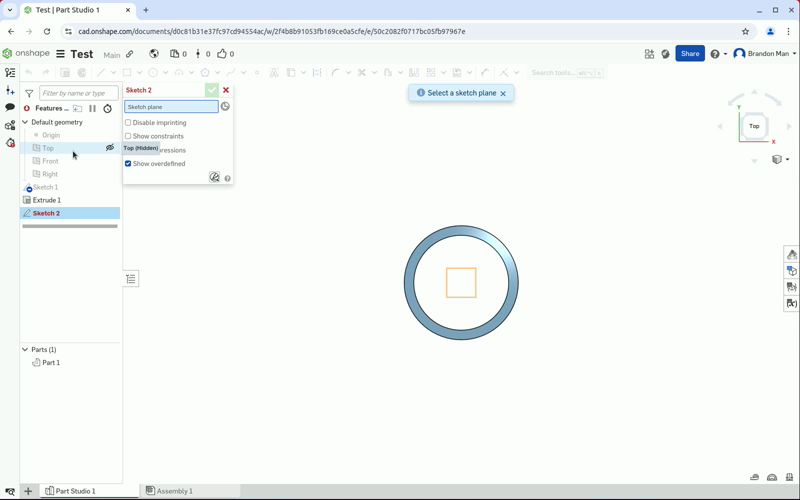
click(73, 150)
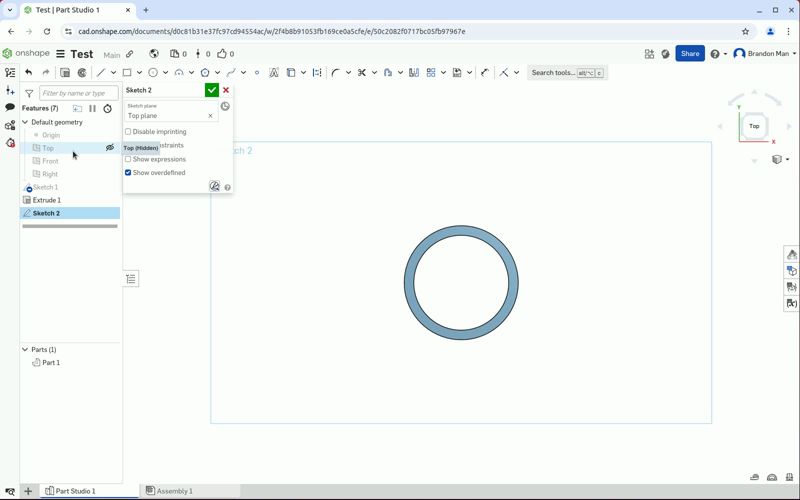
mouse_move(73, 352)
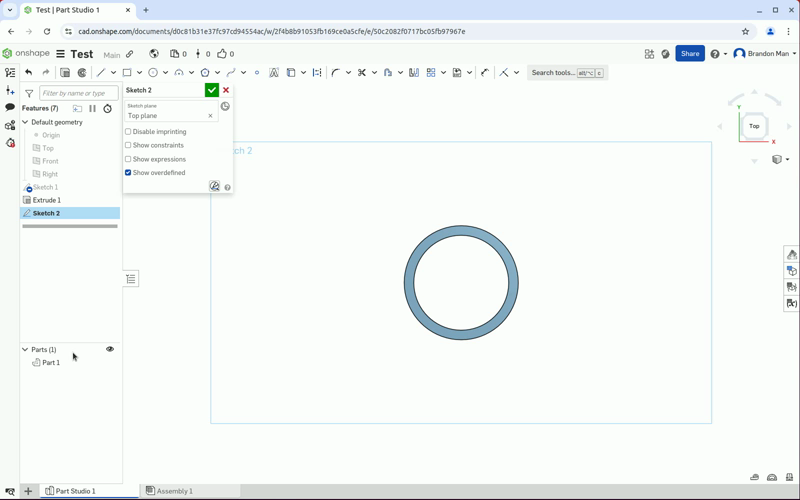
key(y)
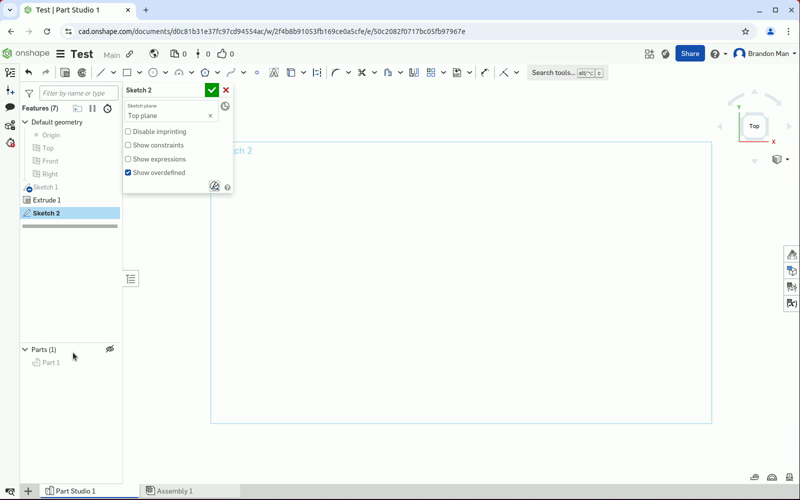
key(c)
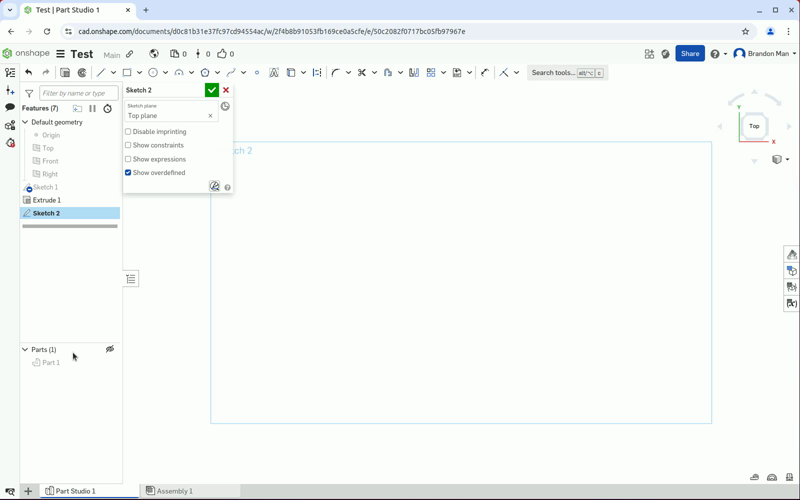
key_down(shift)
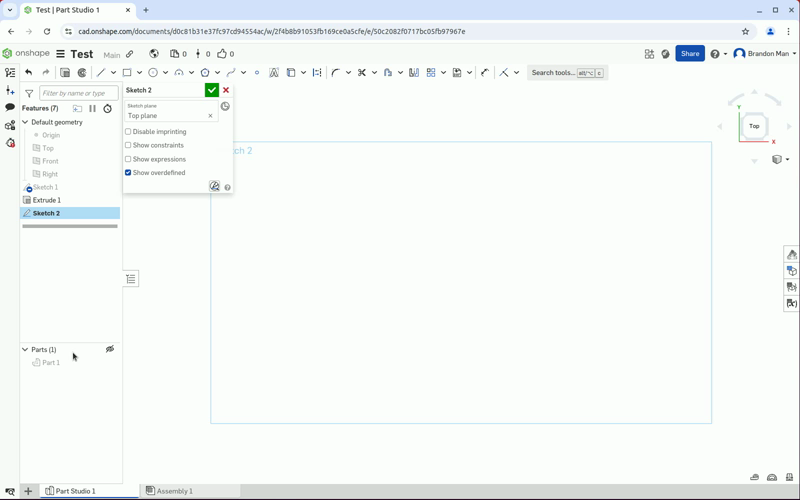
mouse_move(461, 282)
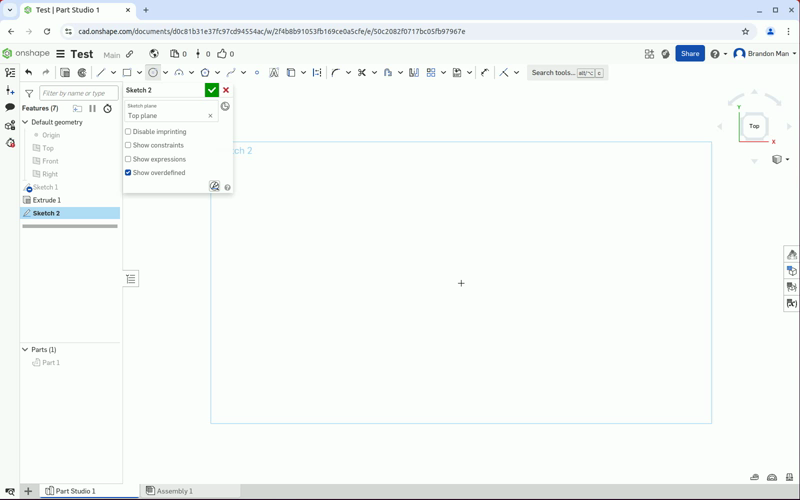
click(461, 282)
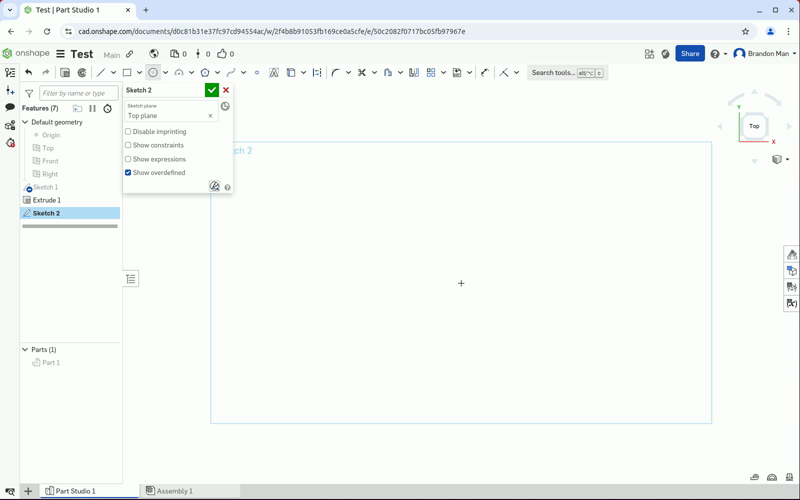
key_up(shift)
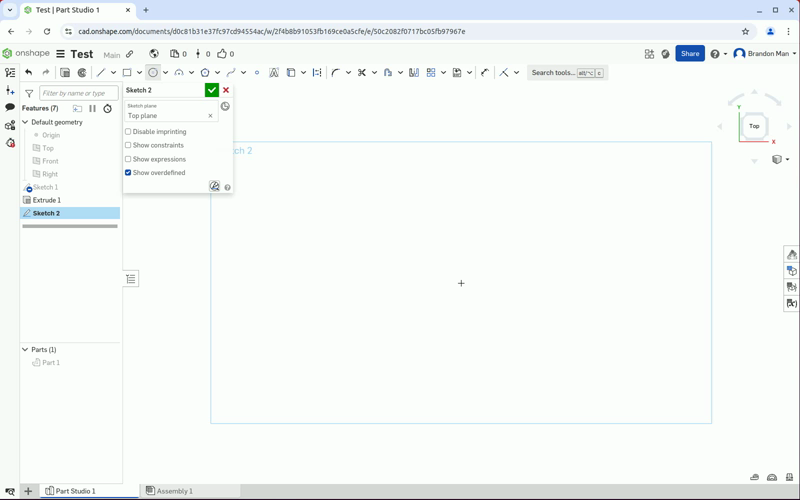
mouse_move(537, 282)
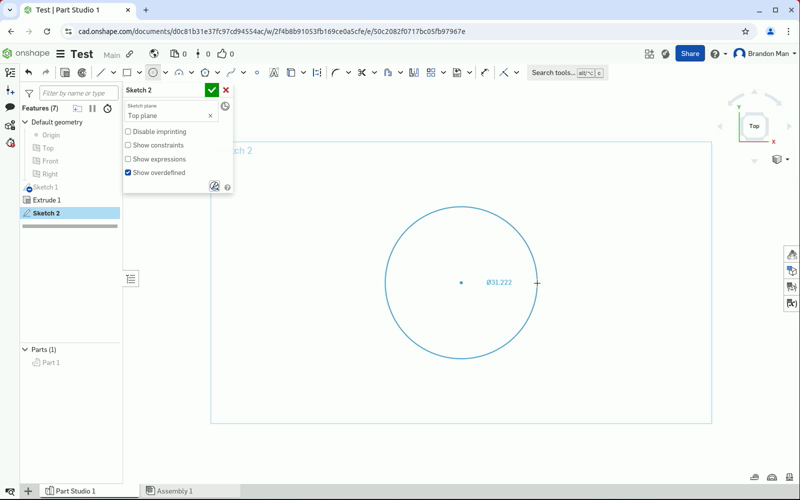
click(537, 282)
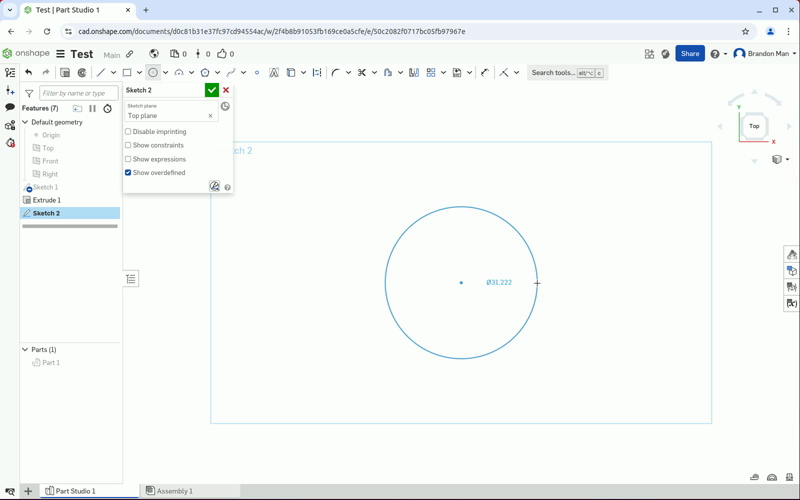
key(esc)
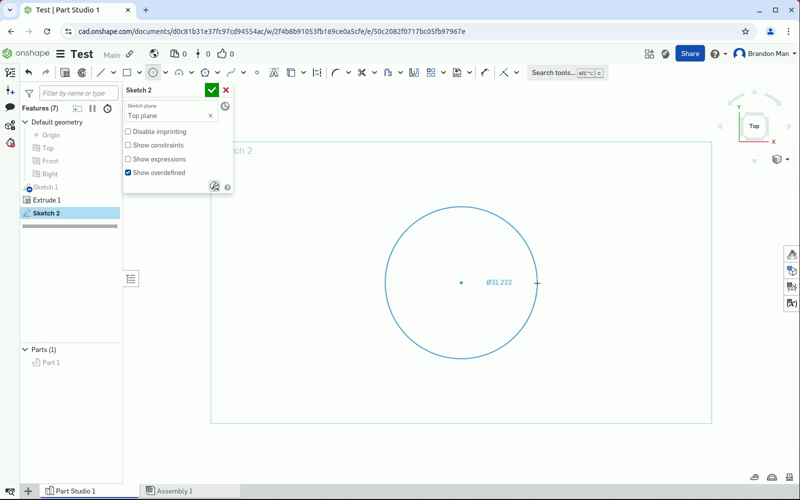
key(c)
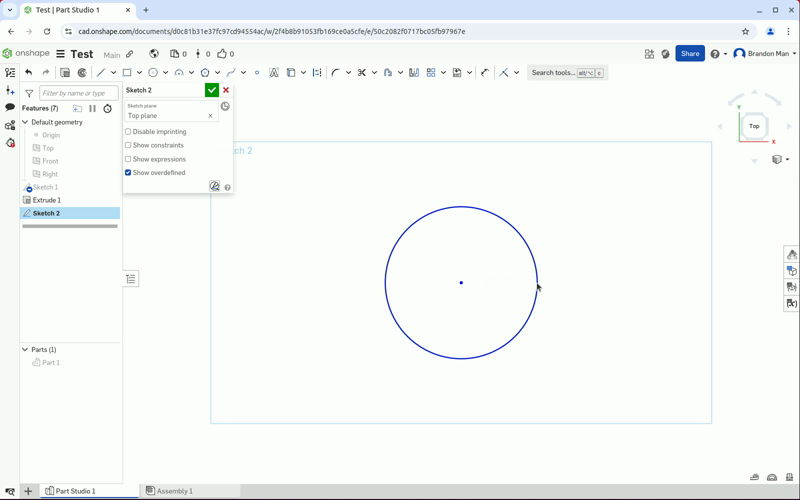
key_down(shift)
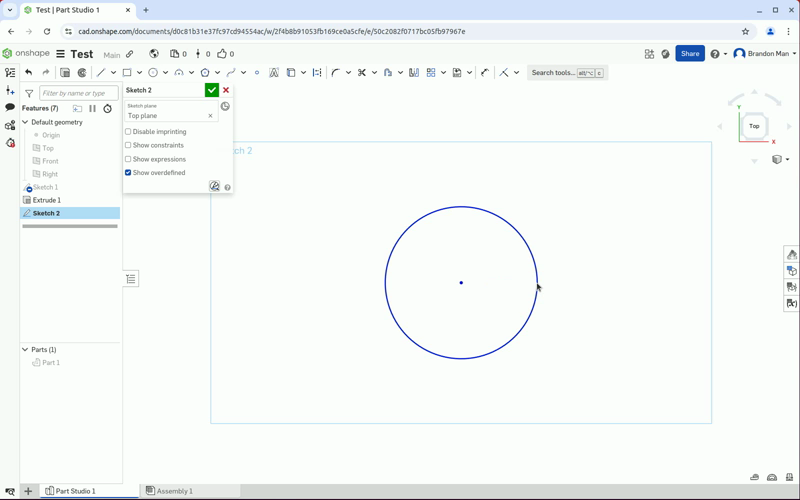
mouse_move(461, 282)
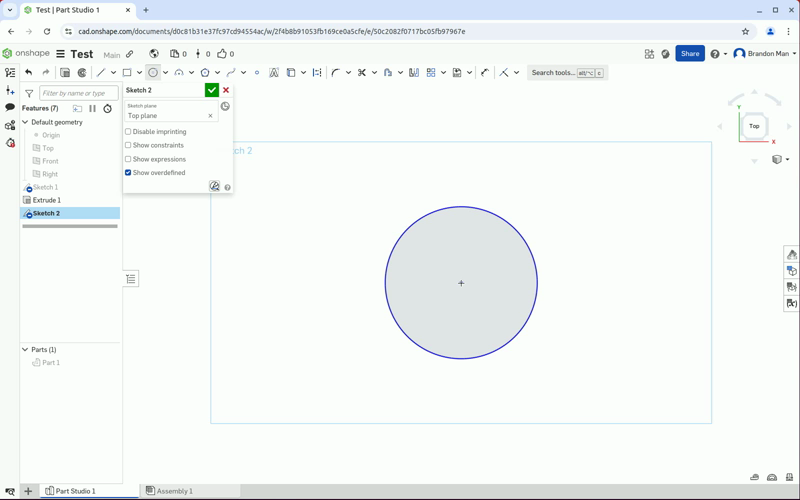
click(461, 282)
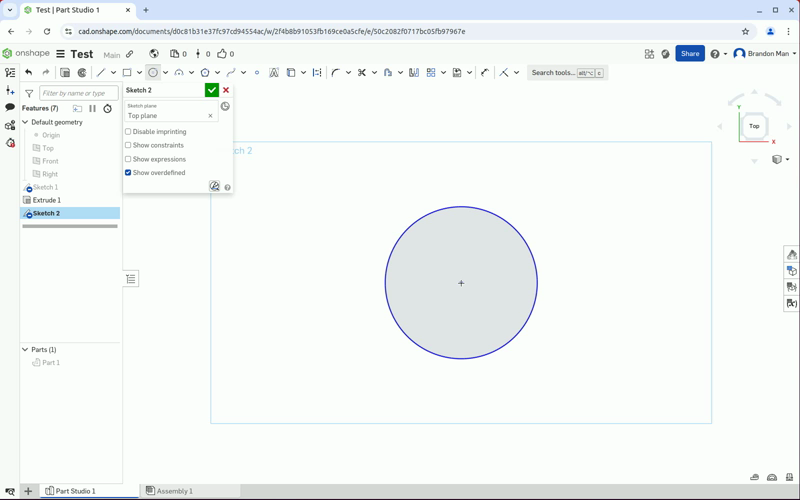
key_up(shift)
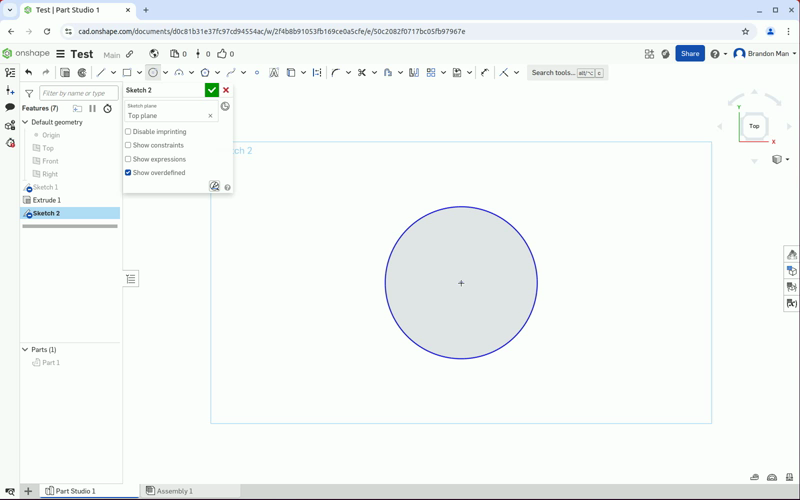
mouse_move(518, 282)
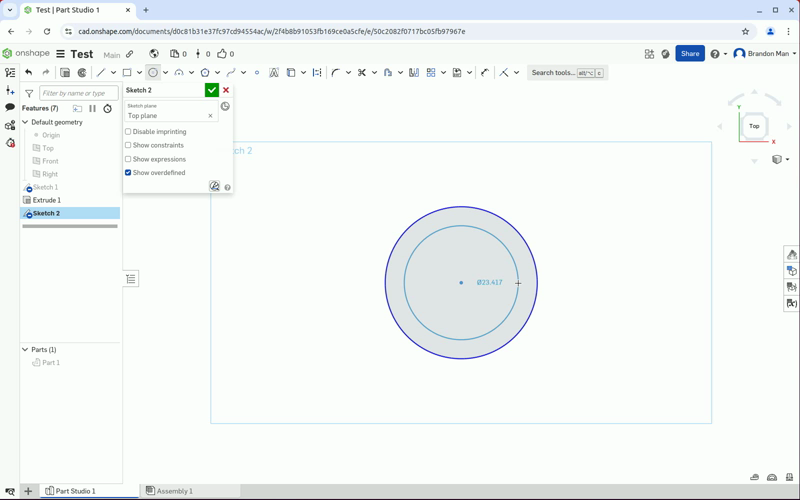
click(518, 282)
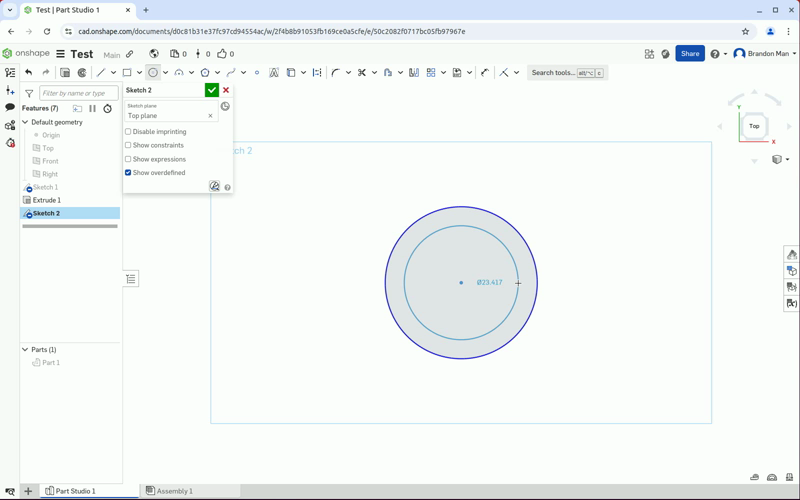
key(esc)
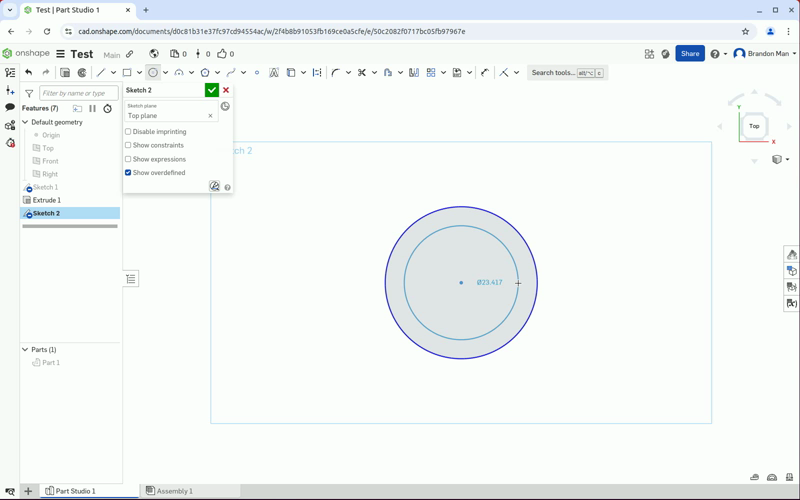
mouse_move(396, 293)
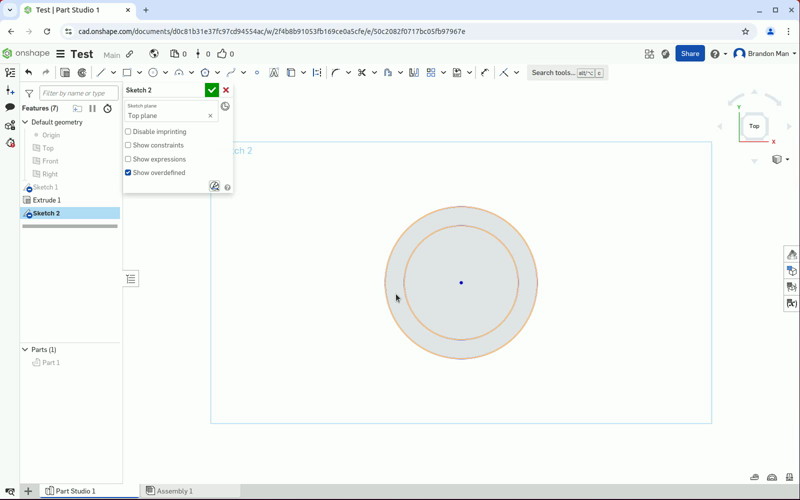
click(396, 293)
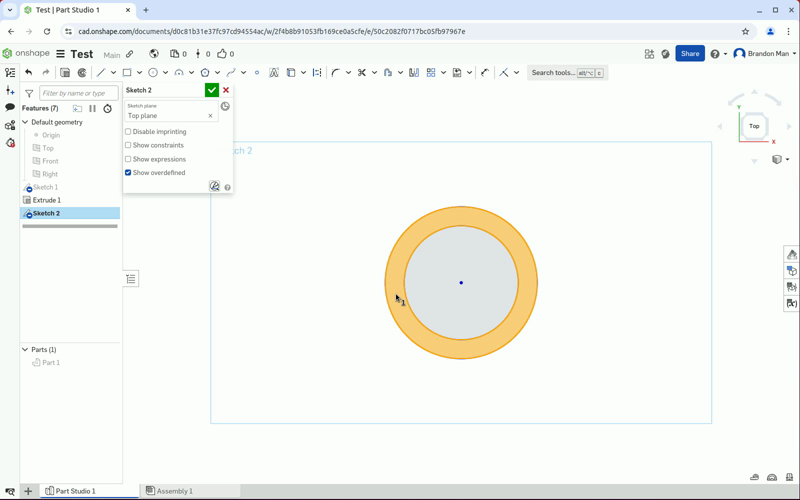
mouse_move(73, 352)
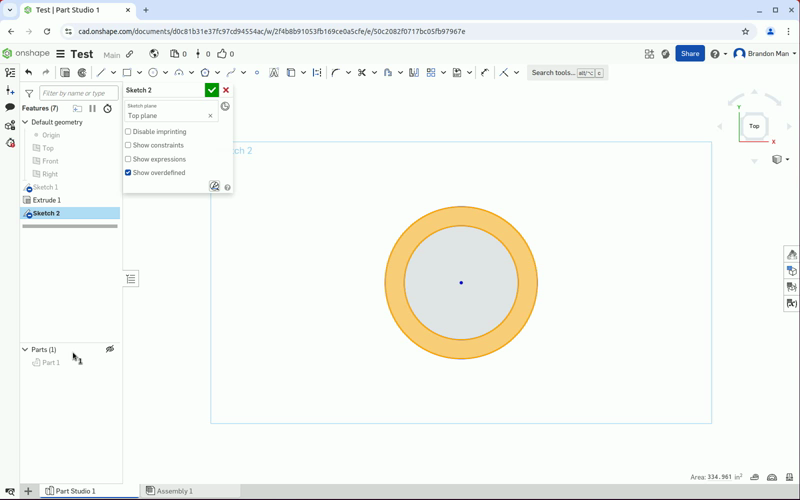
key(shift+y)
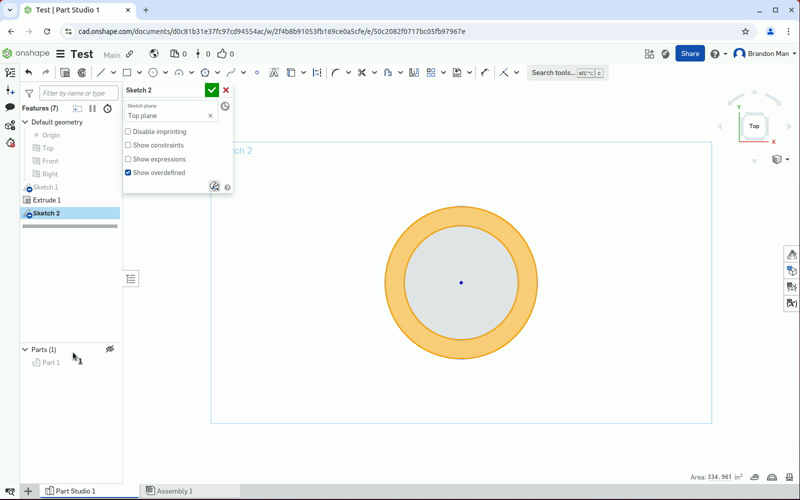
key(shift+e)
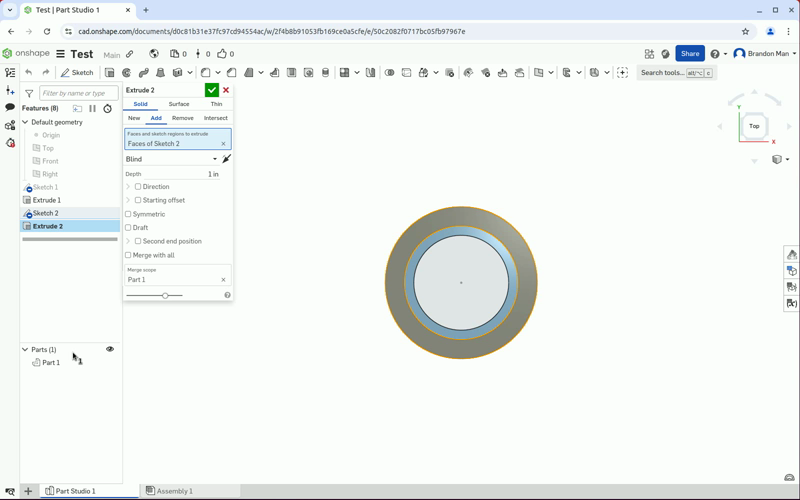
mouse_move(143, 106)
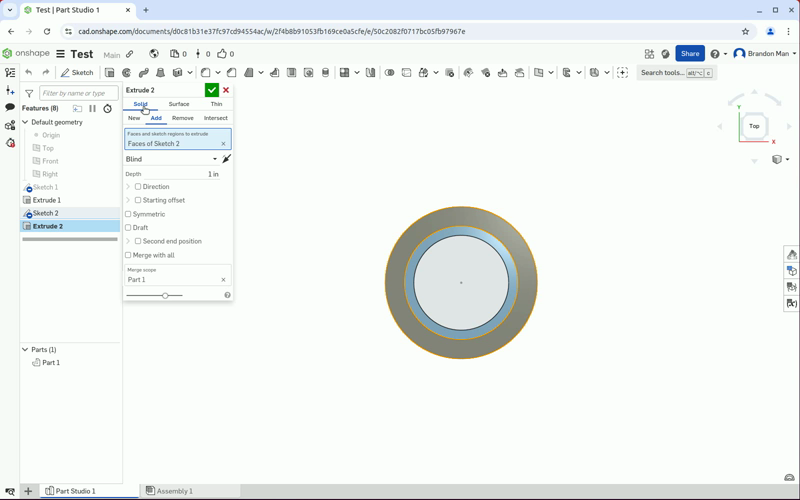
click(143, 106)
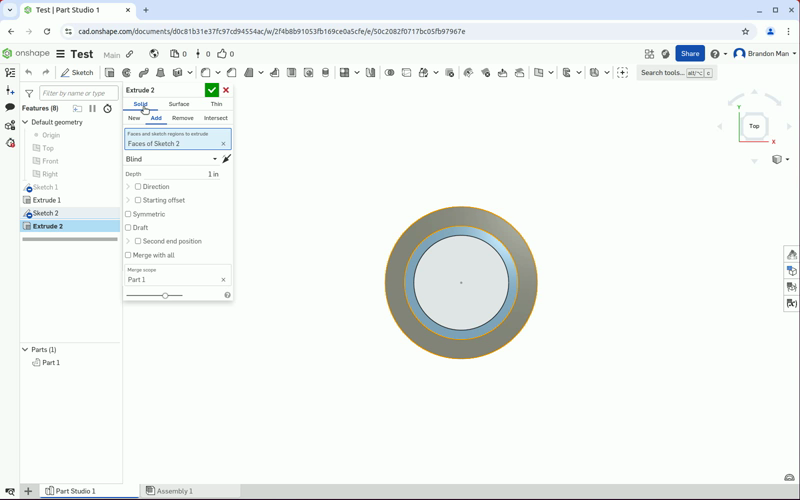
mouse_move(137, 120)
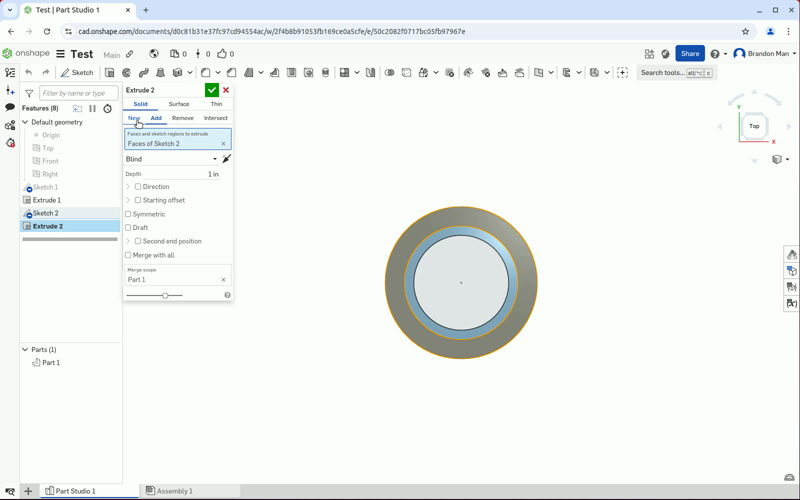
click(137, 120)
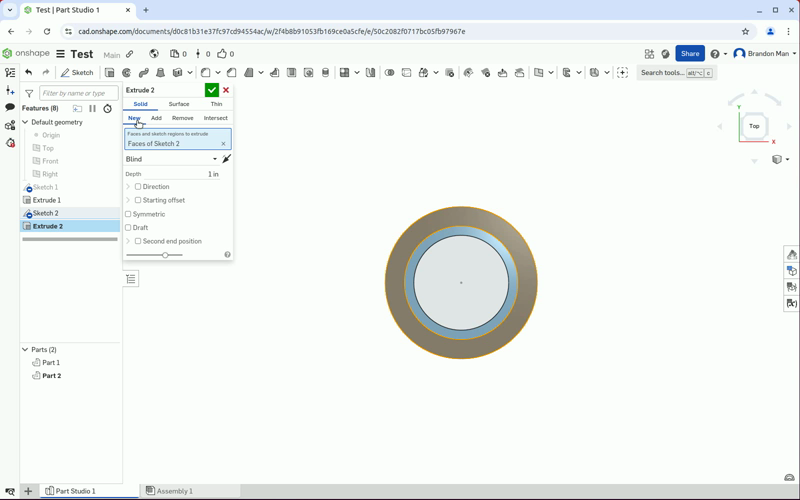
key(tab, 4)
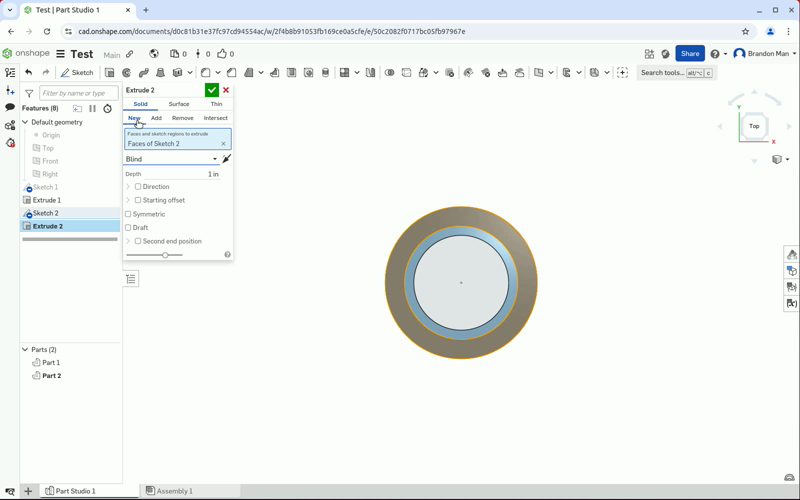
text(19.257)
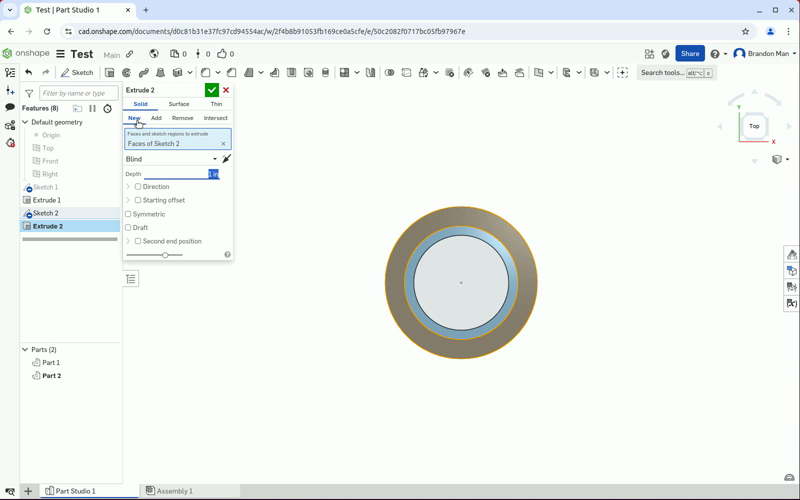
key(enter)
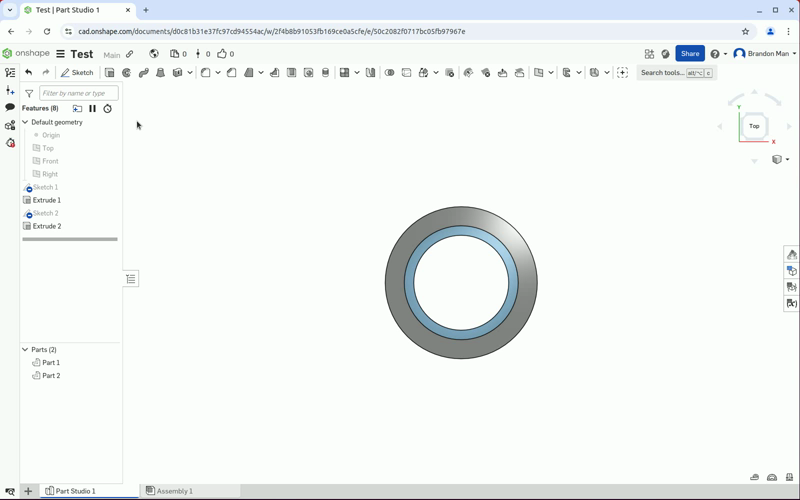
key(shift+h)
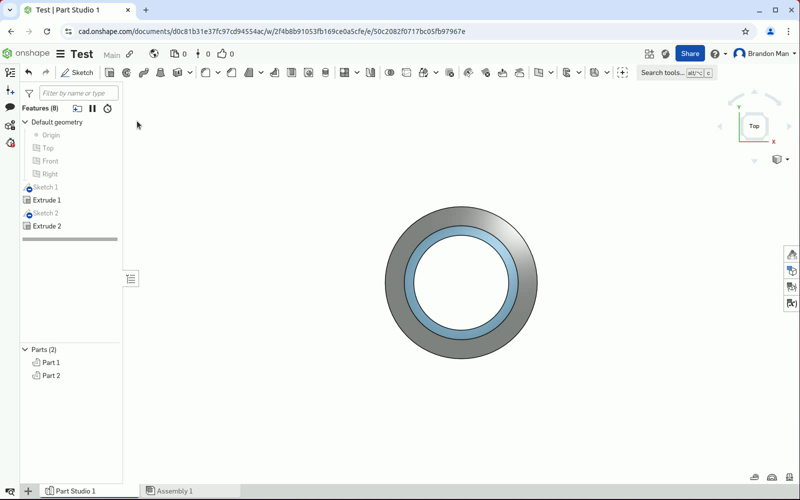
key(shift+h)
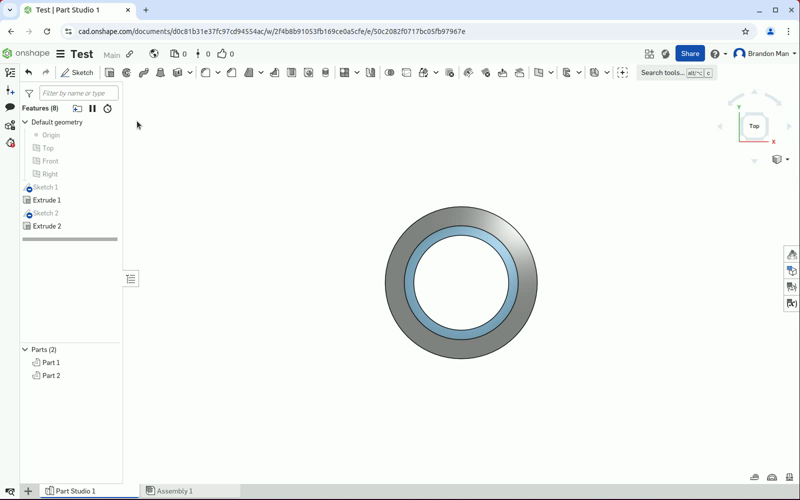
mouse_move(73, 189)
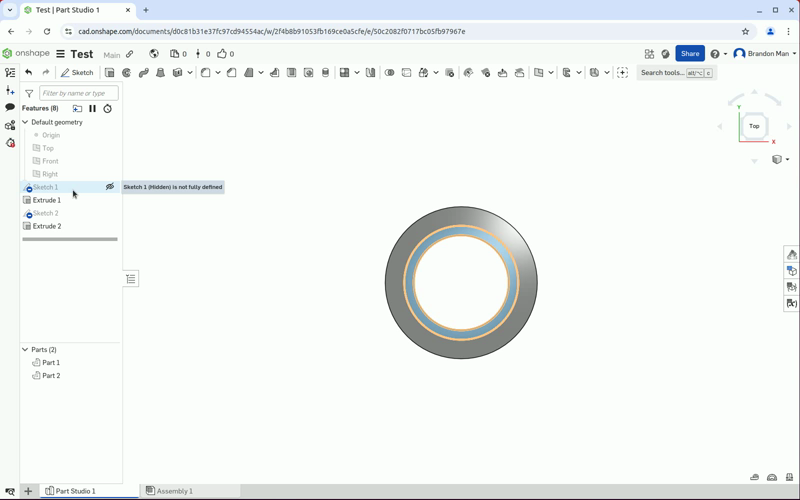
click(73, 189)
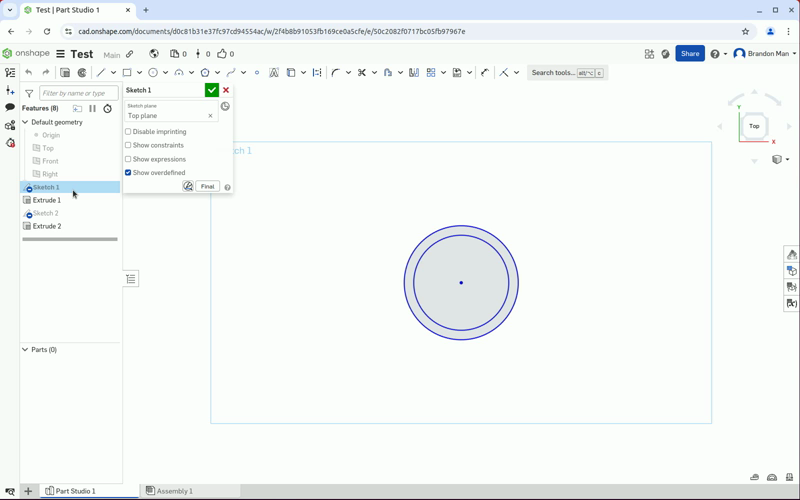
mouse_move(229, 92)
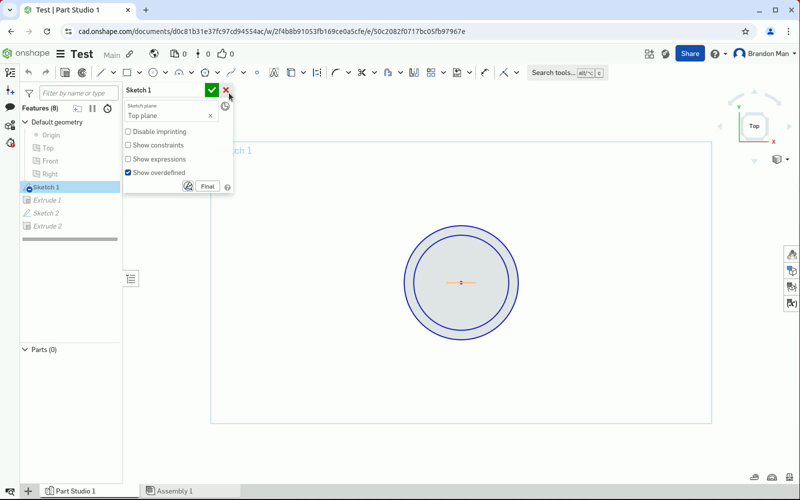
click(229, 92)
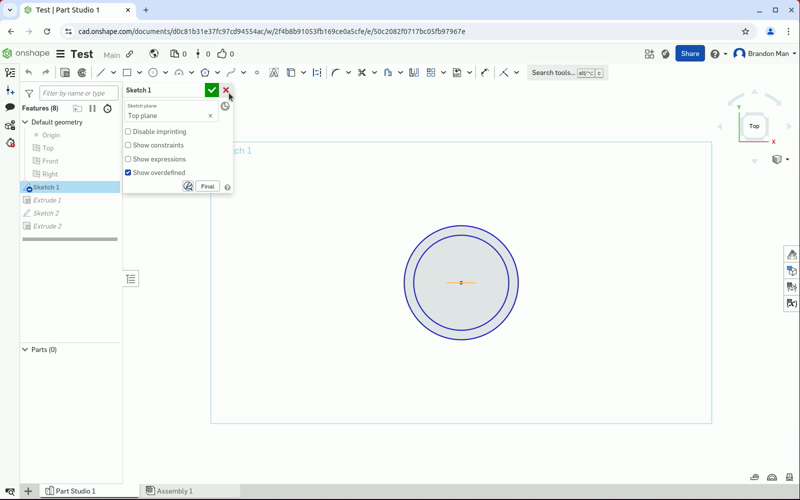
key(shift+s)
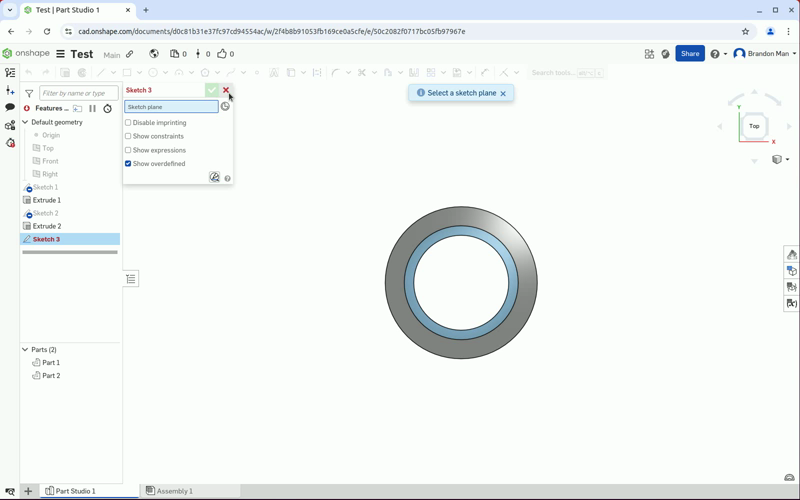
mouse_move(73, 150)
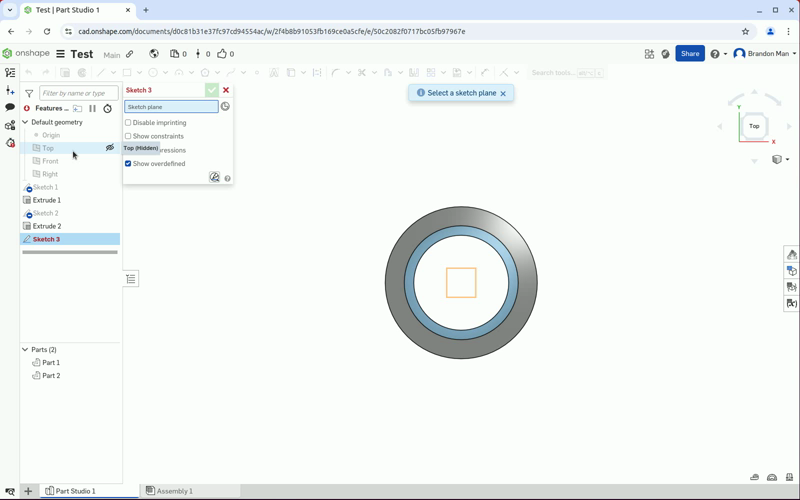
click(73, 150)
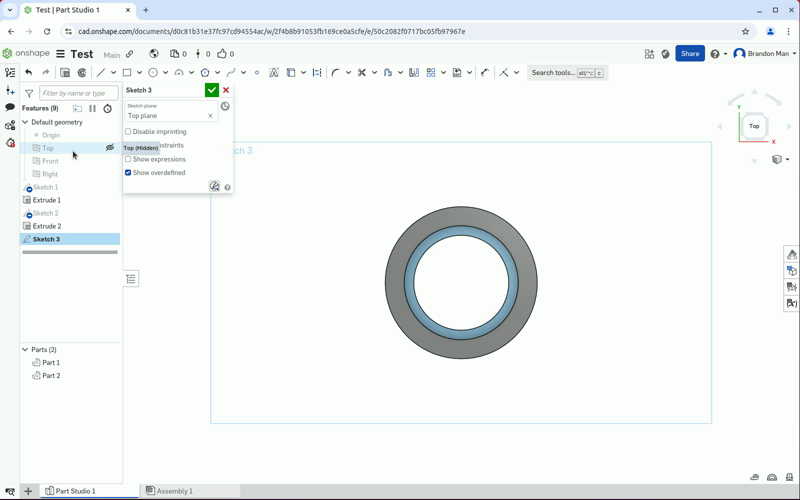
mouse_move(73, 352)
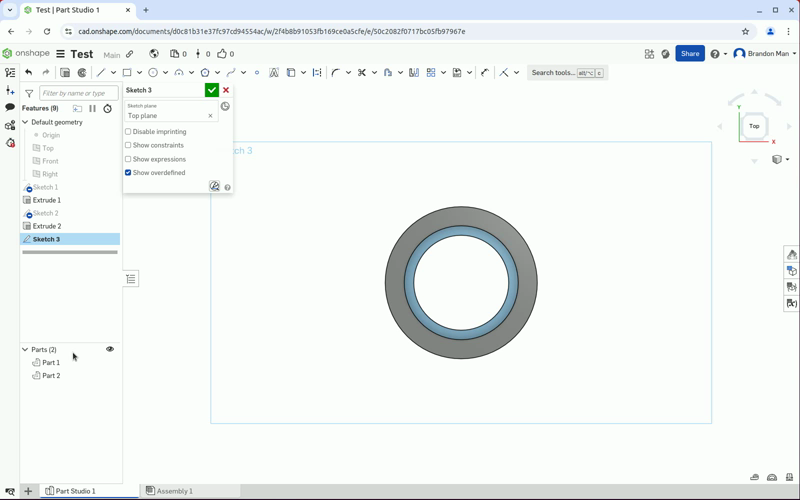
key(y)
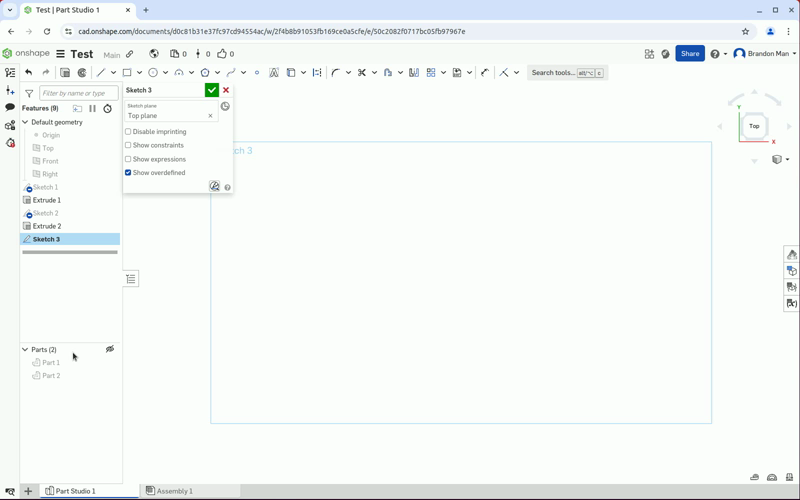
key(a)
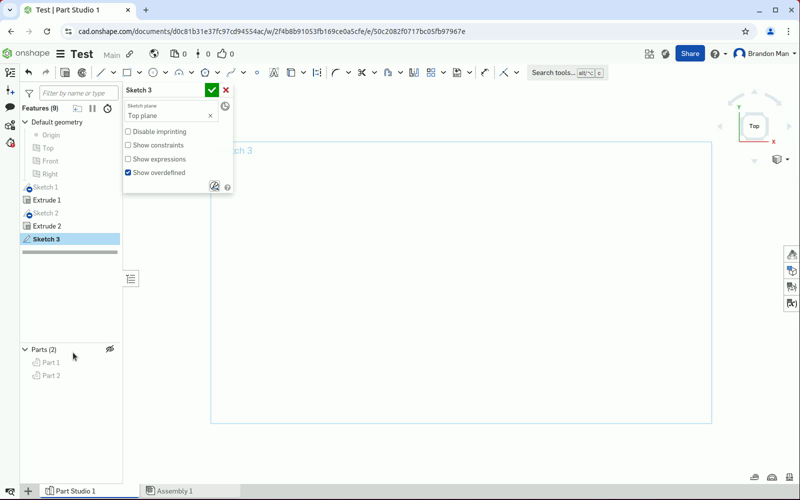
key_down(shift)
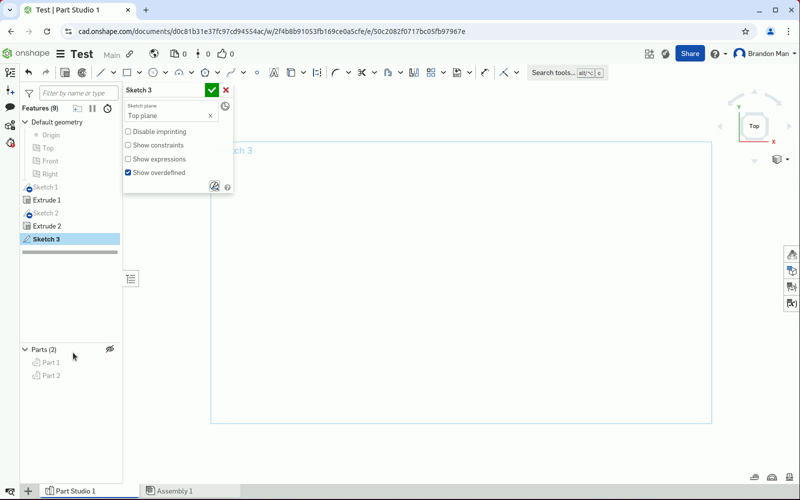
mouse_move(366, 345)
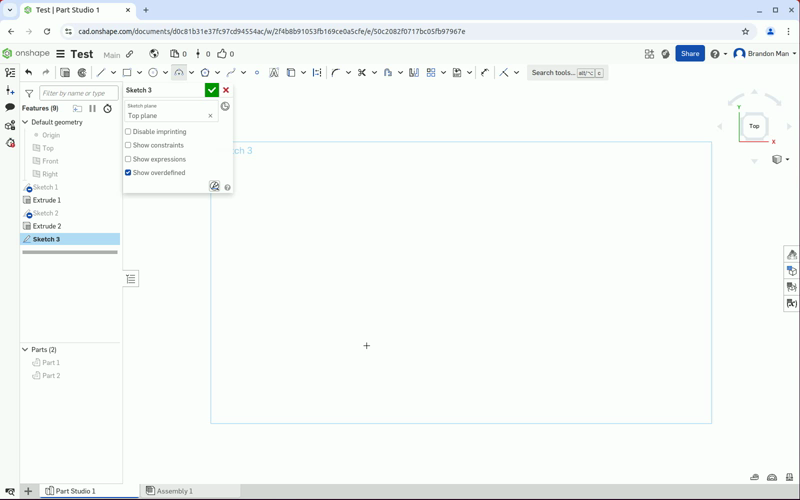
click(366, 345)
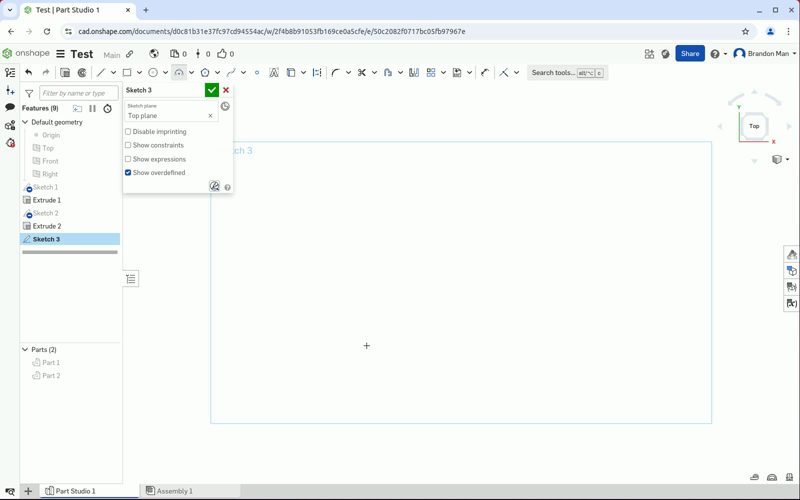
key_up(shift)
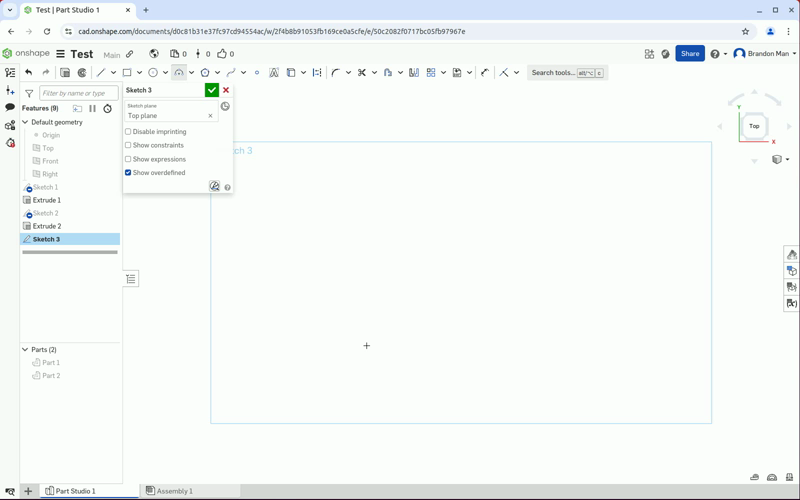
key_down(shift)
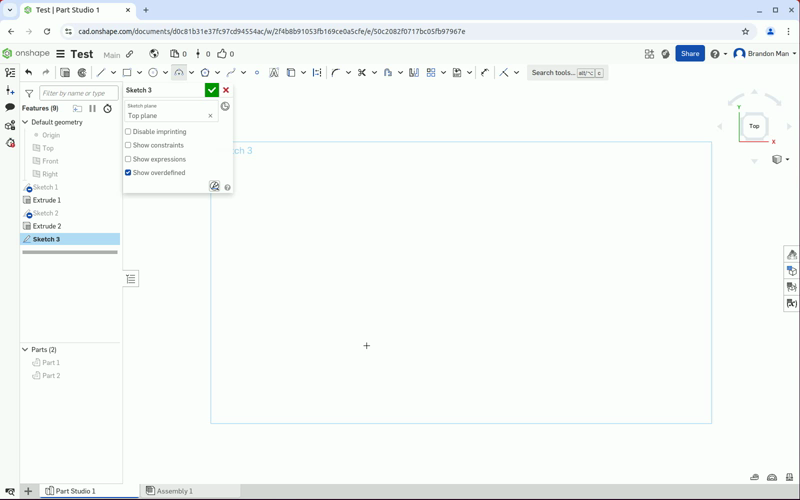
mouse_move(553, 345)
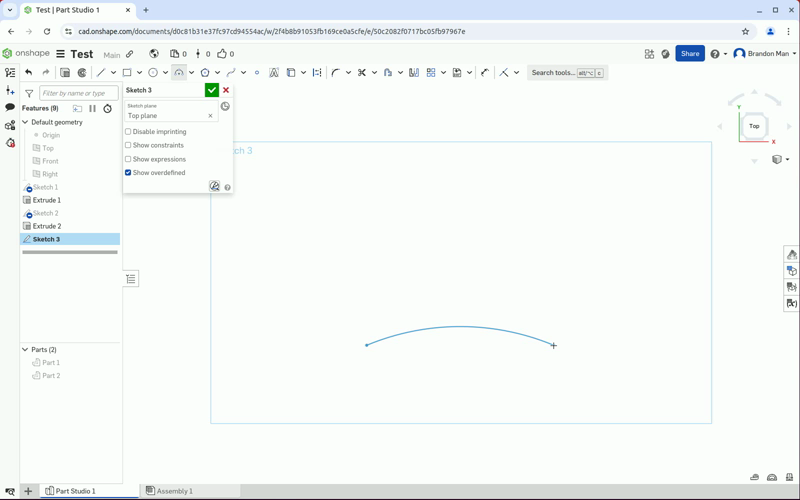
click(553, 345)
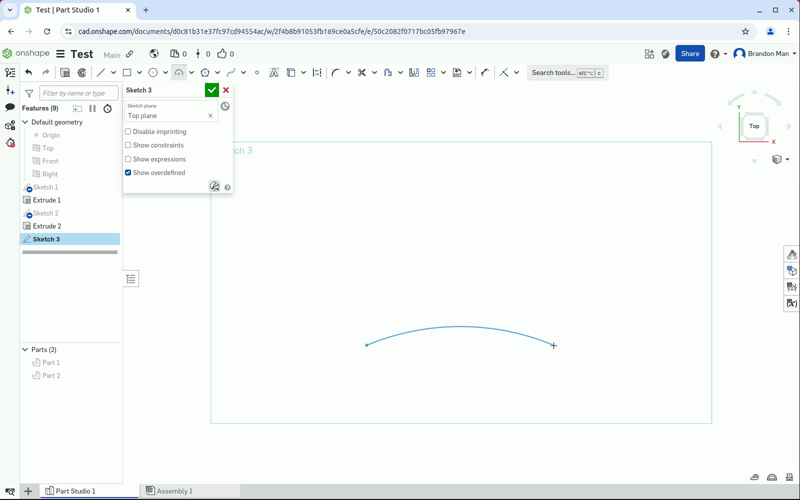
mouse_move(460, 394)
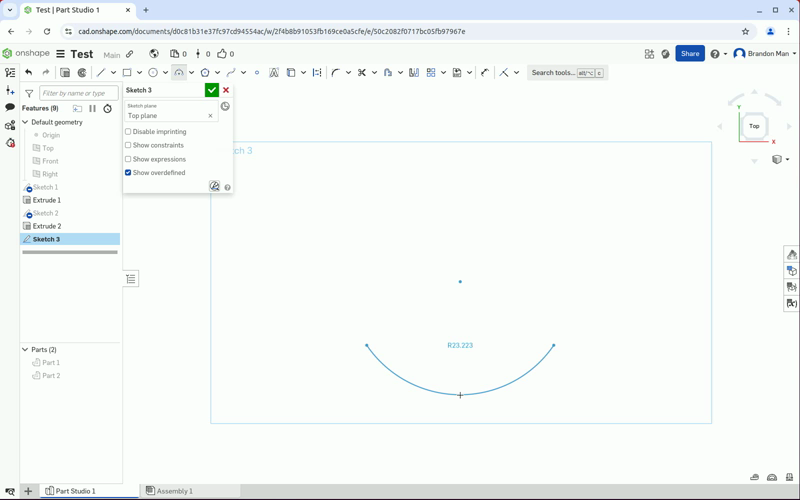
click(460, 394)
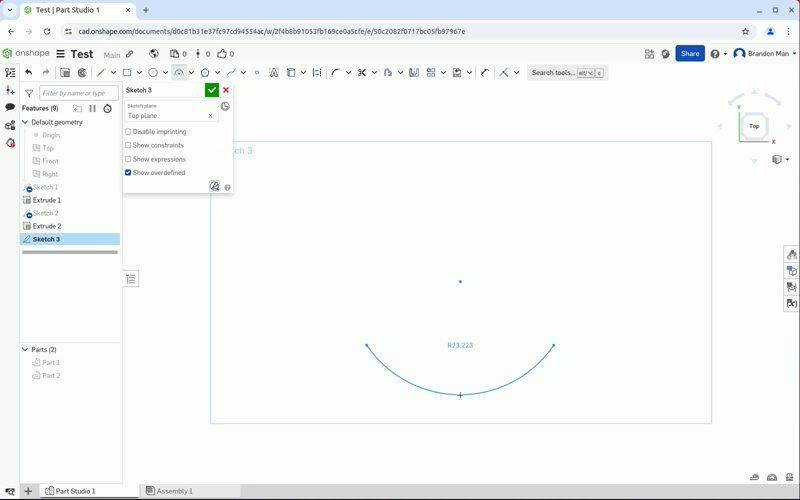
key_up(shift)
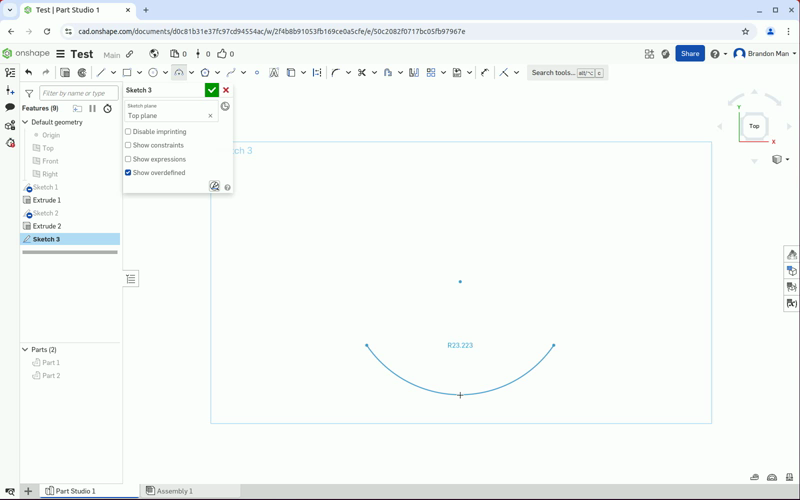
key(esc)
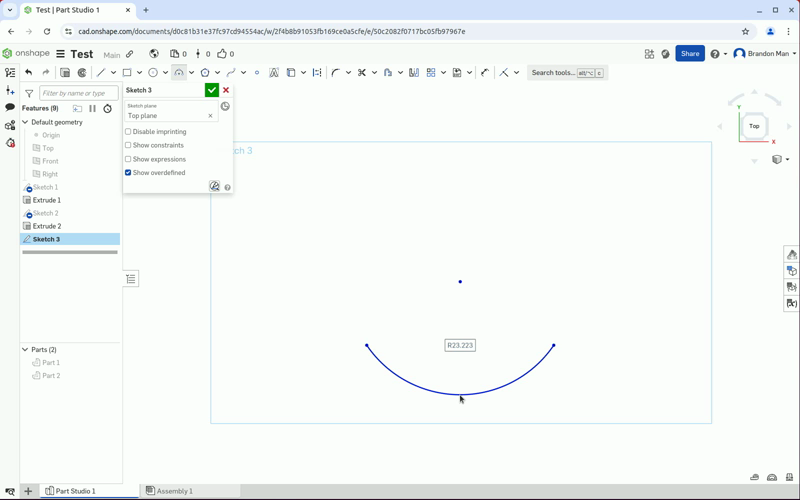
key(l)
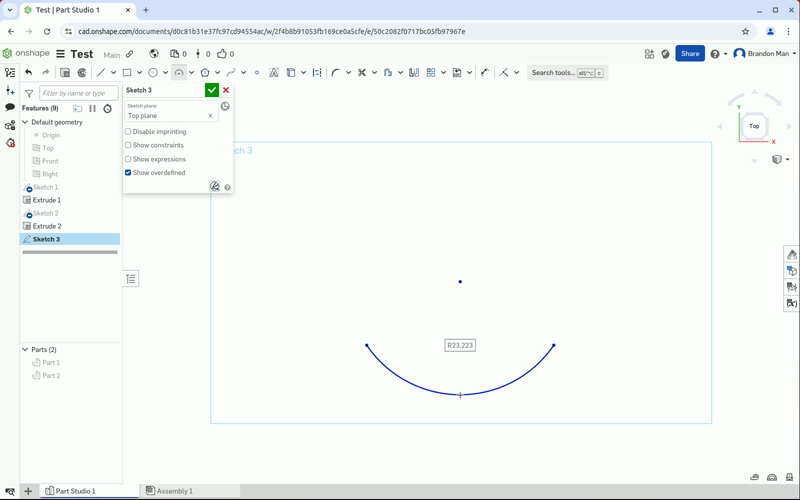
mouse_move(553, 345)
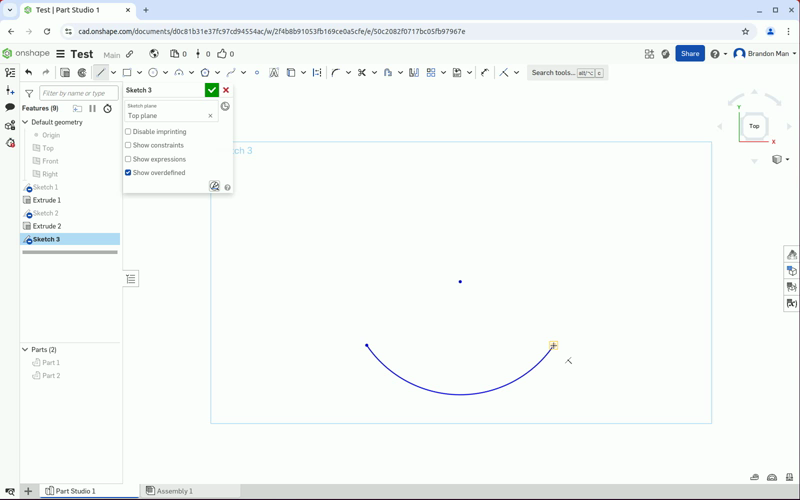
click(553, 345)
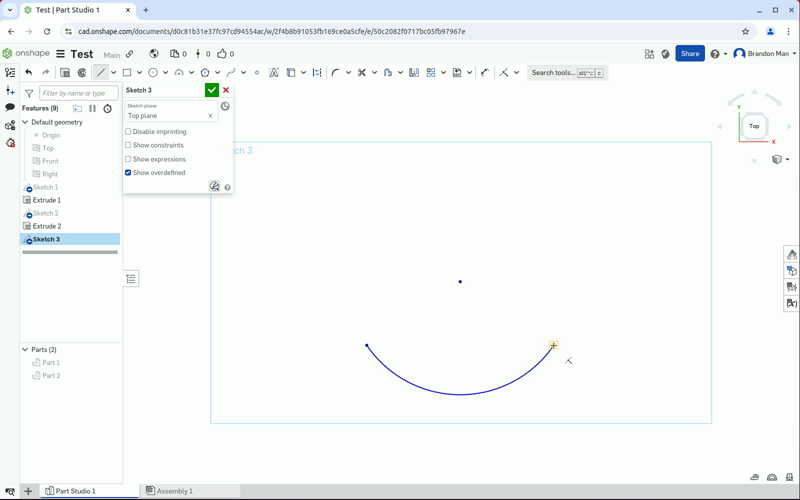
key_down(shift)
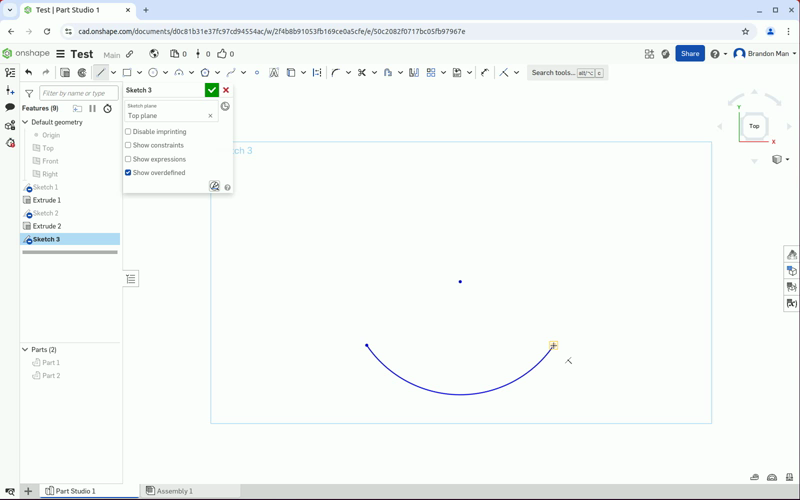
mouse_move(553, 221)
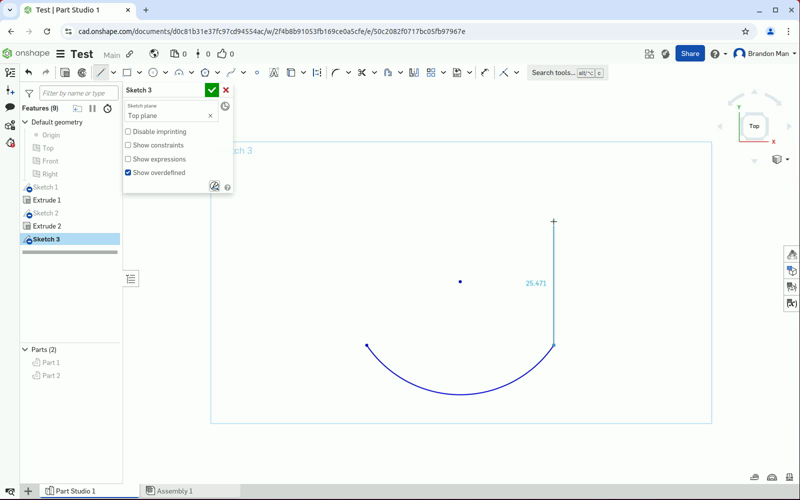
click(553, 221)
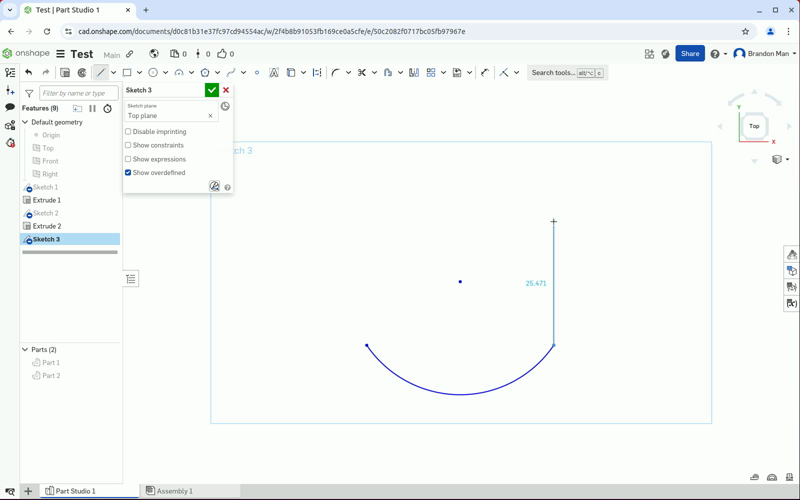
key_up(shift)
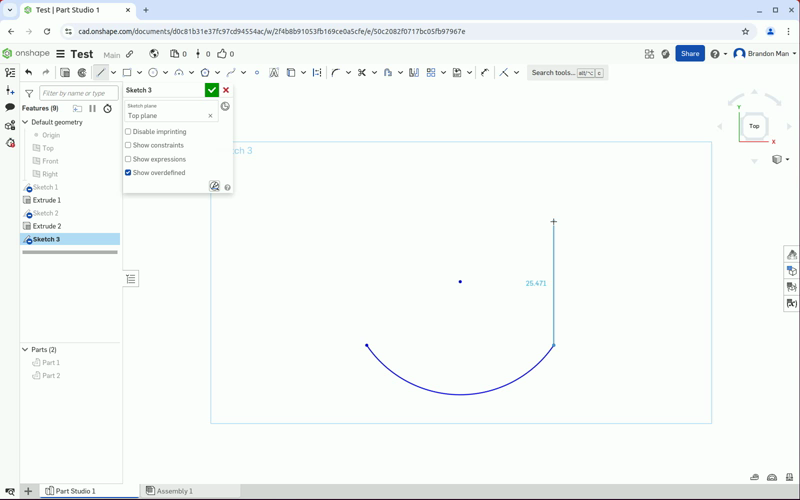
key(esc)
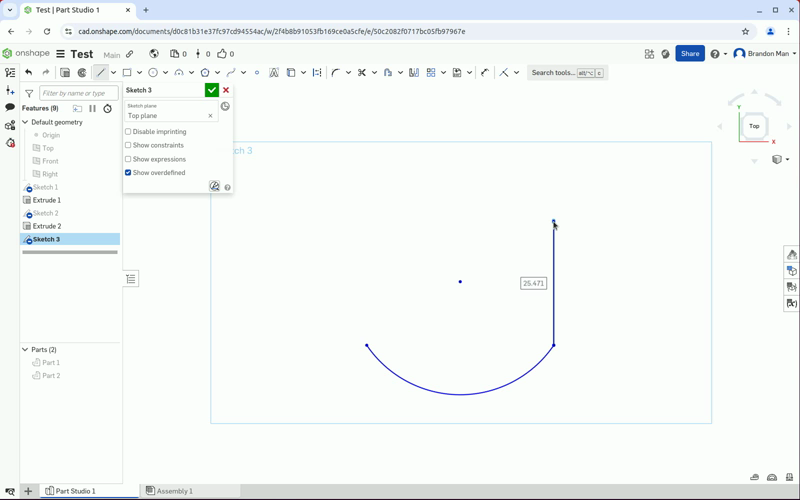
key(a)
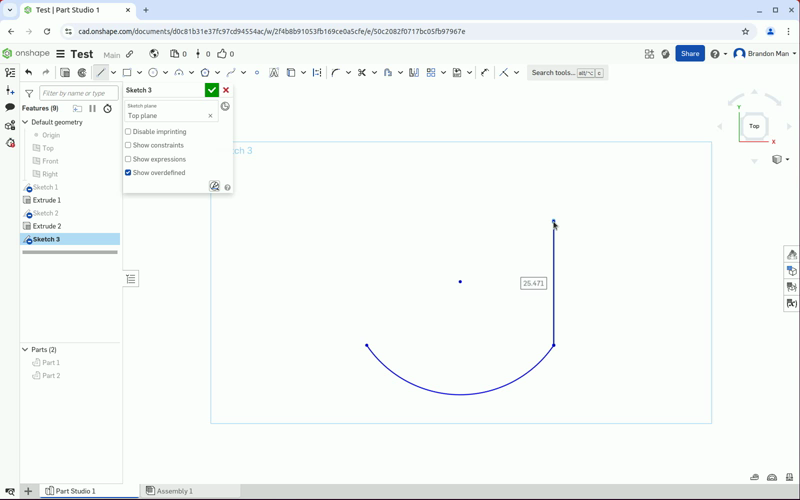
mouse_move(553, 221)
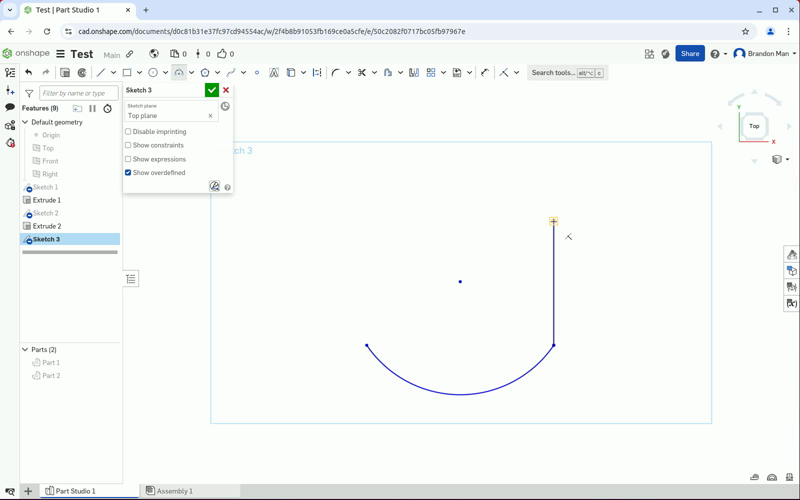
click(553, 221)
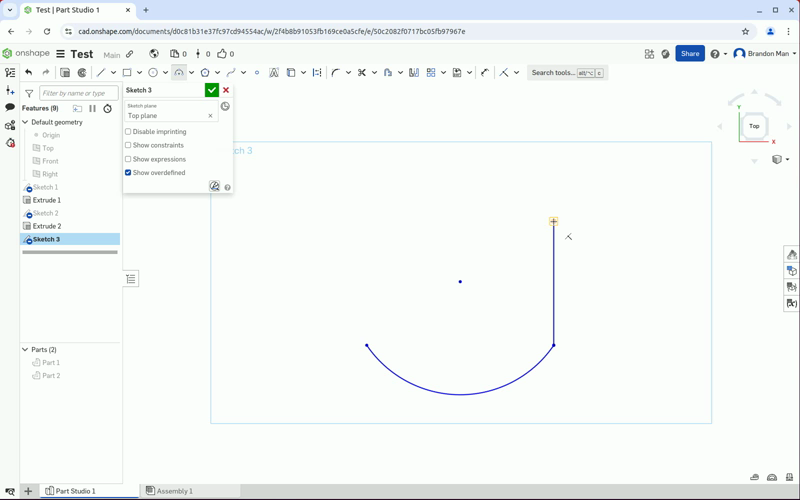
key_down(shift)
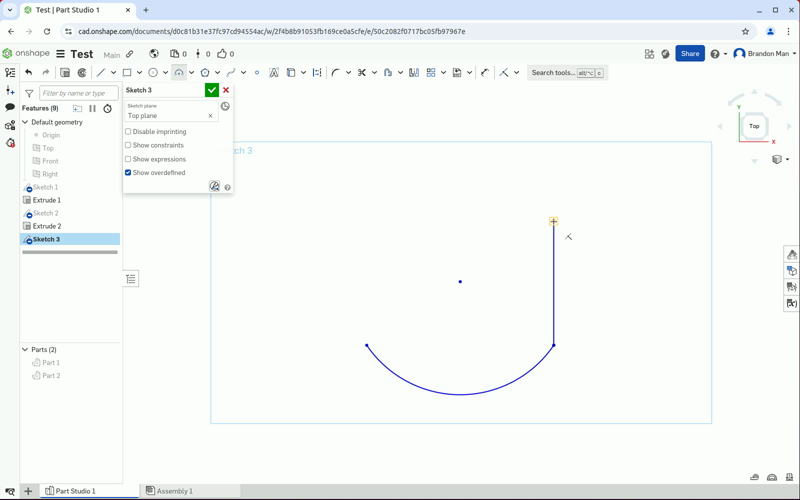
mouse_move(366, 221)
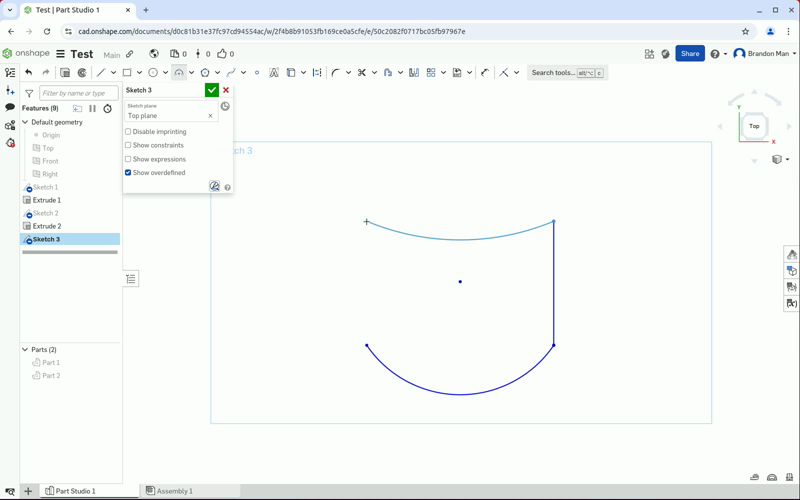
click(366, 221)
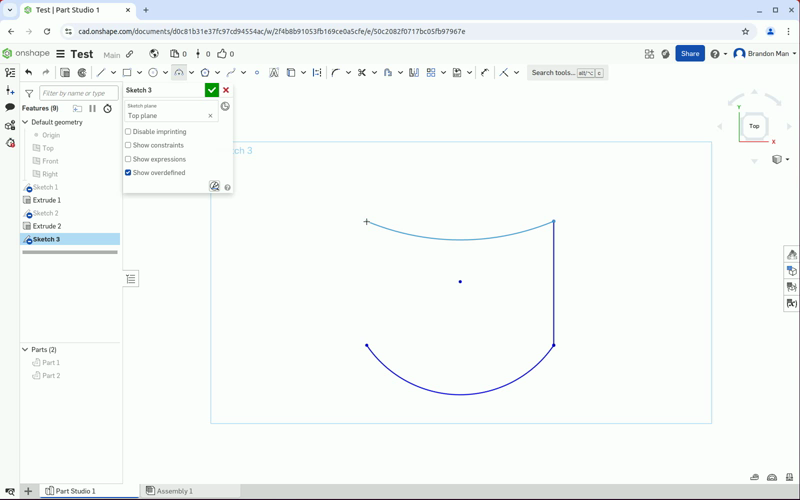
mouse_move(460, 171)
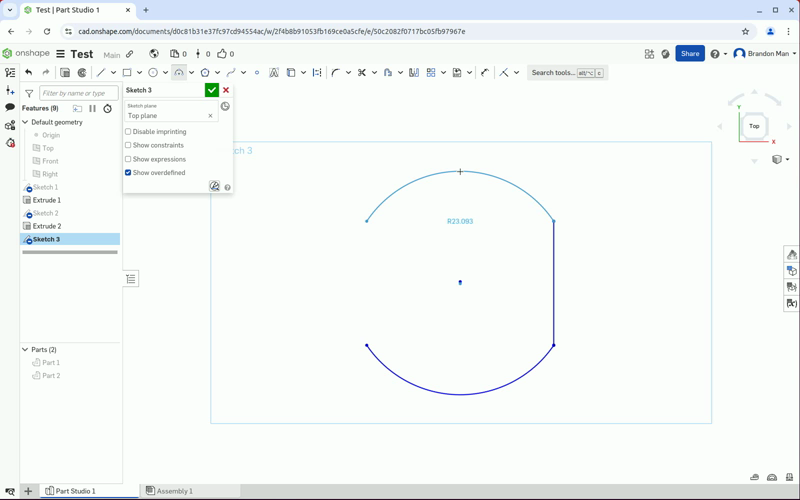
click(460, 171)
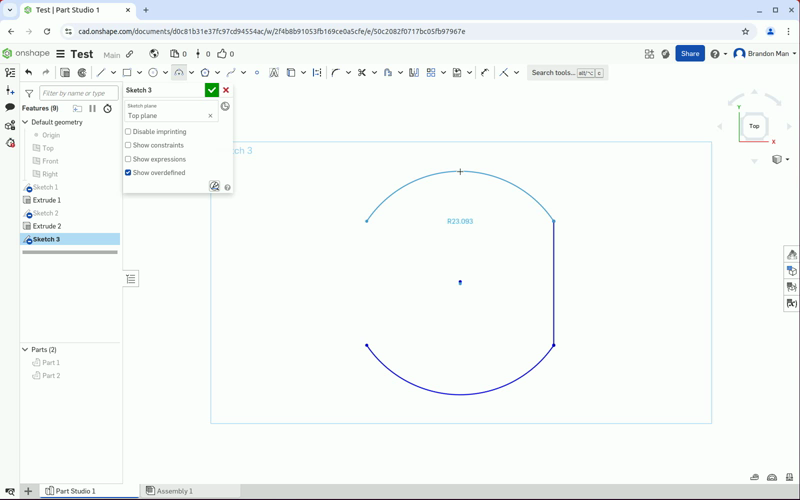
key_up(shift)
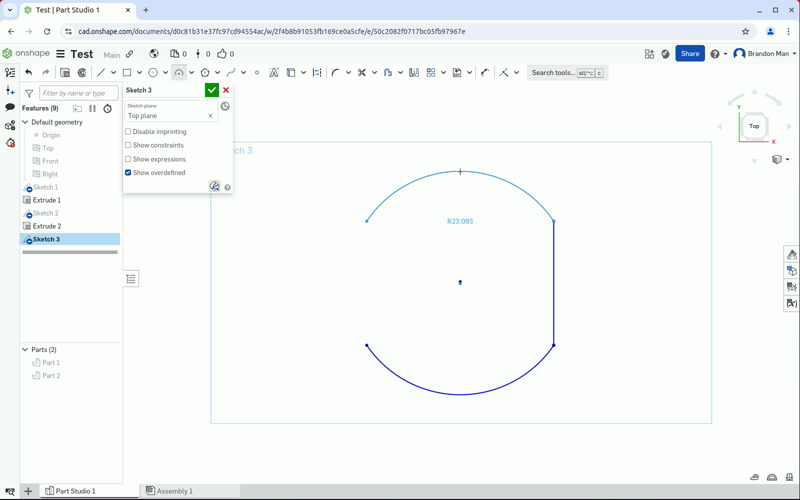
key(esc)
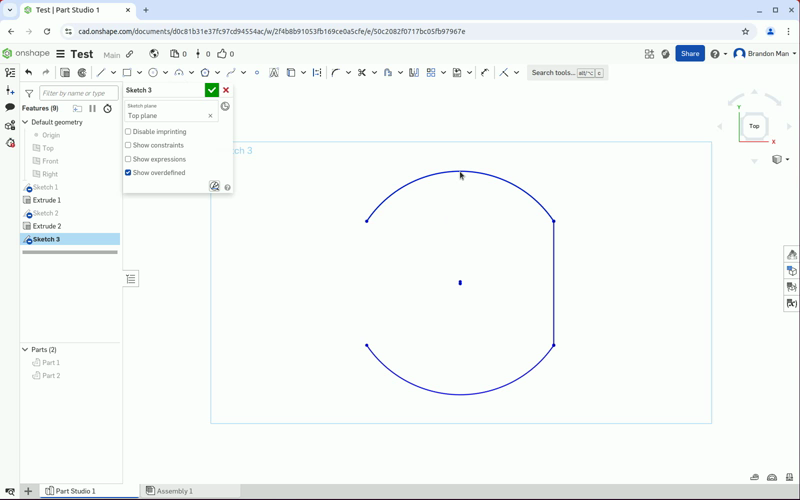
key(l)
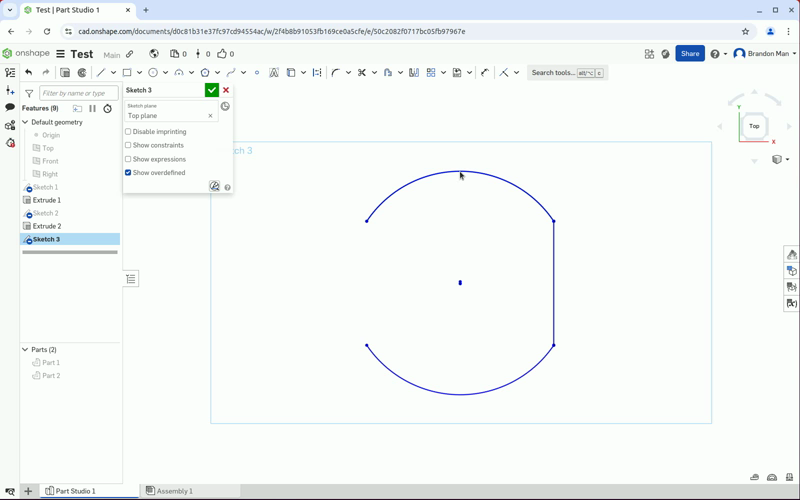
mouse_move(366, 221)
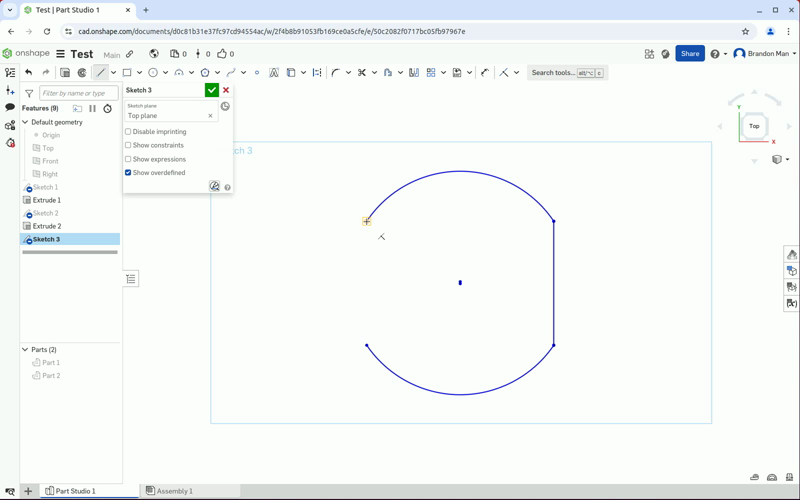
click(366, 221)
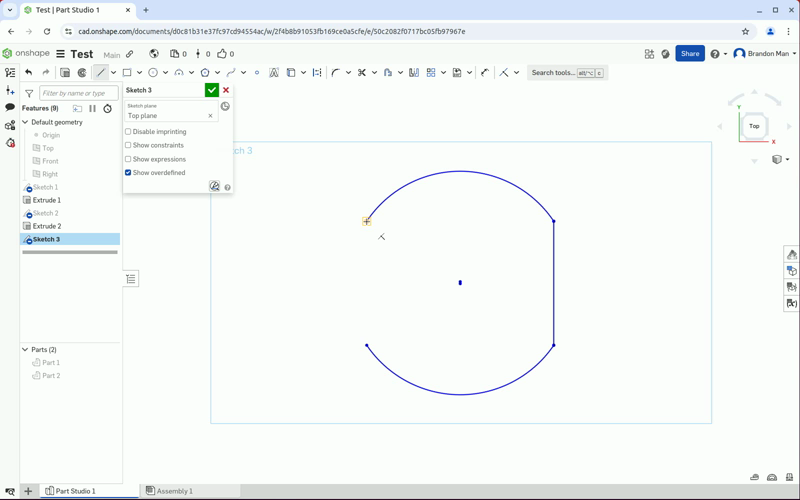
key_down(shift)
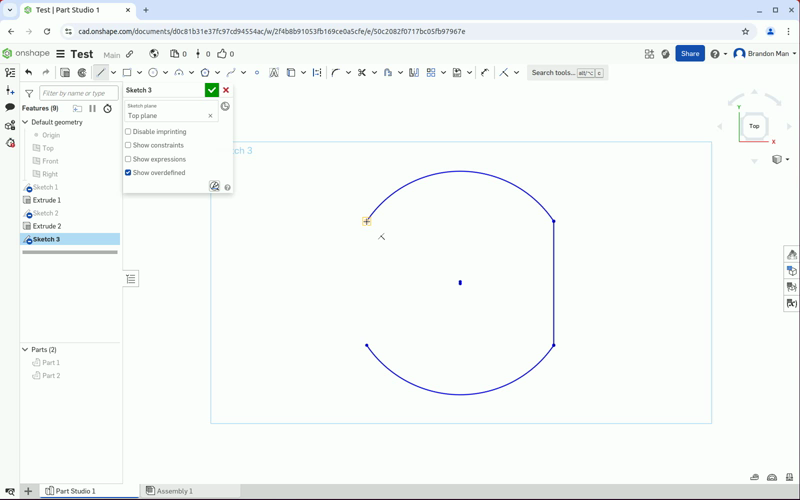
mouse_move(366, 345)
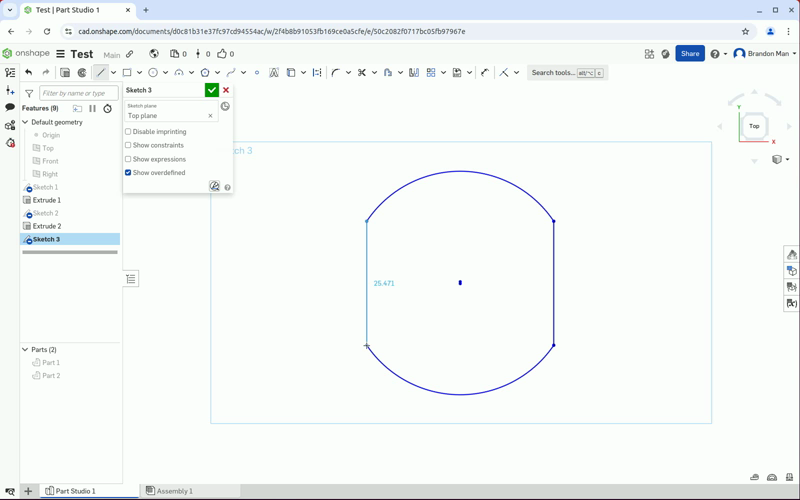
key_up(shift)
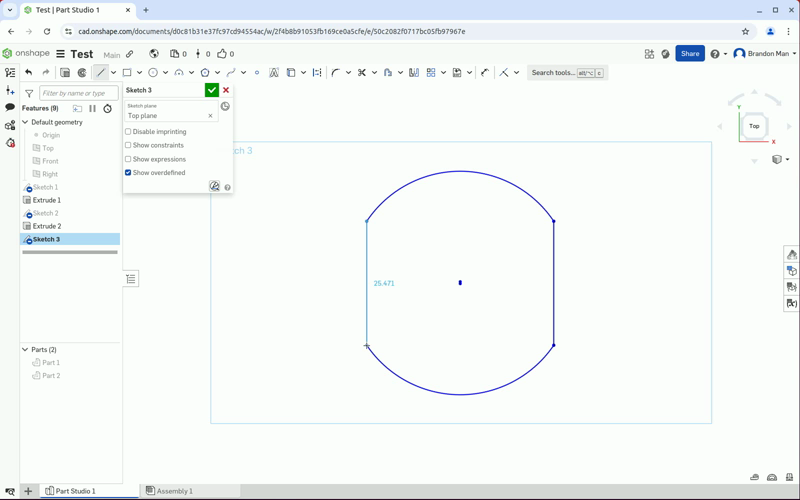
click(366, 345)
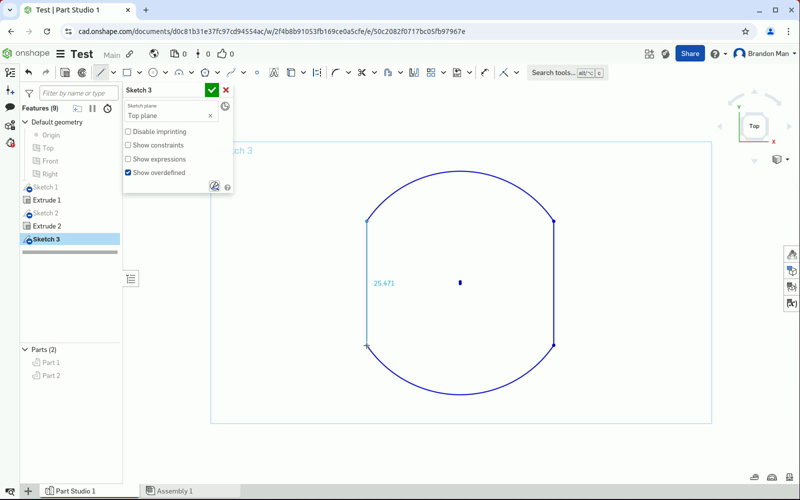
key(esc)
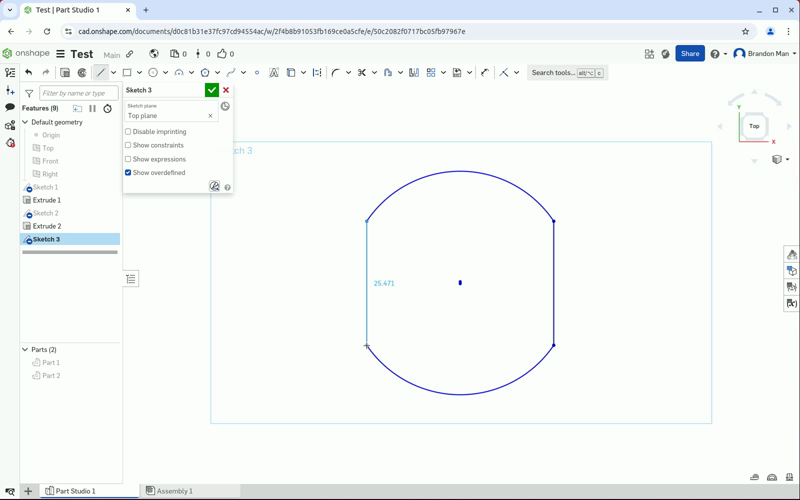
key(c)
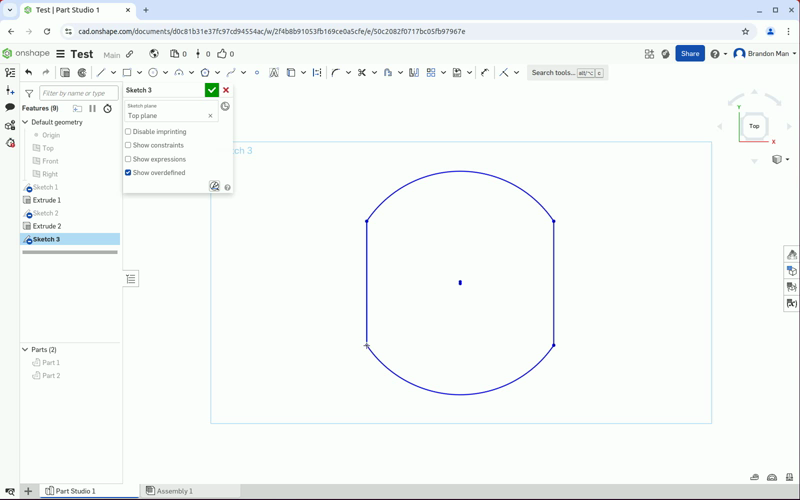
key_down(shift)
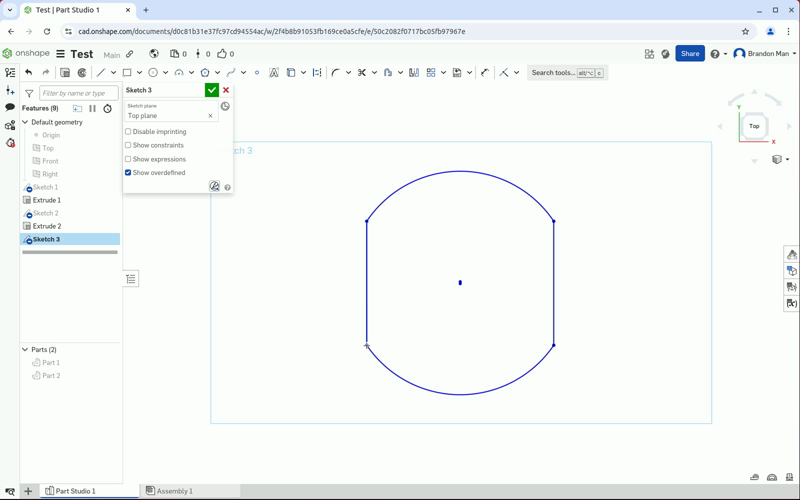
mouse_move(461, 282)
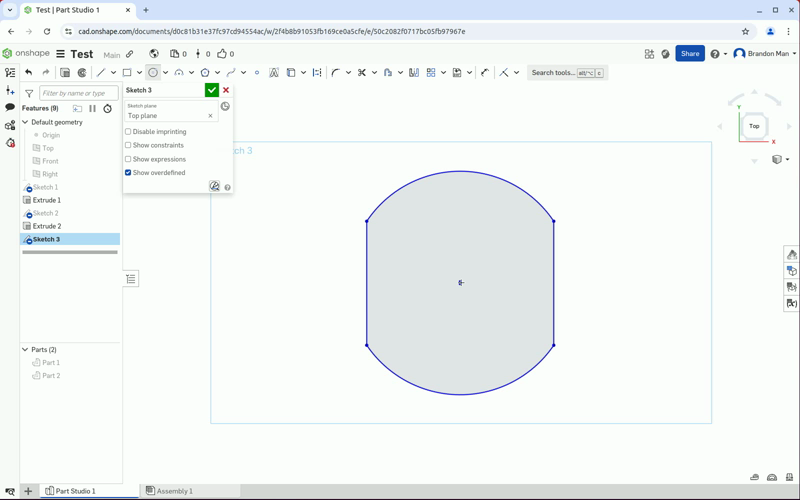
scroll(6)
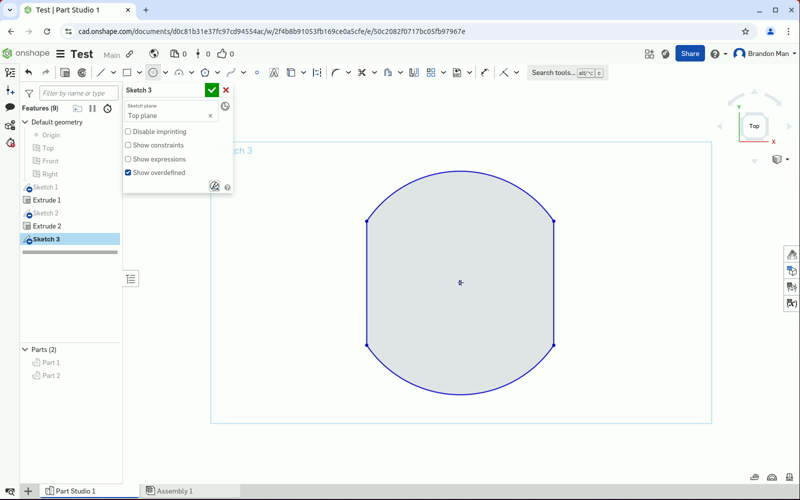
scroll(6)
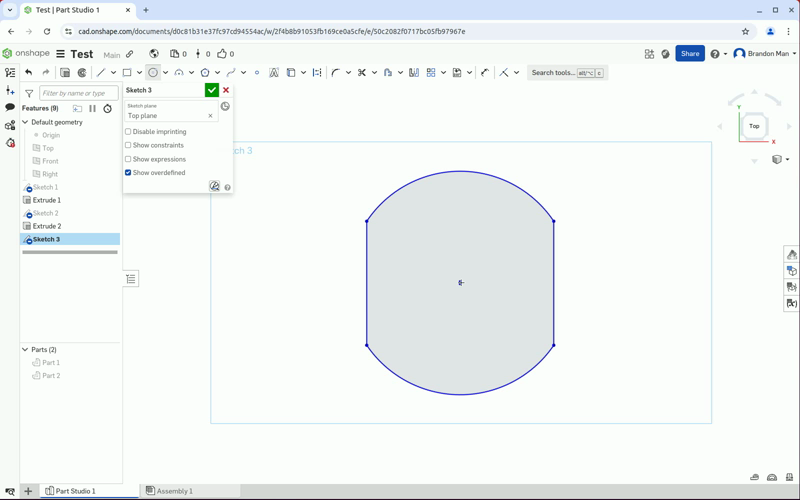
scroll(6)
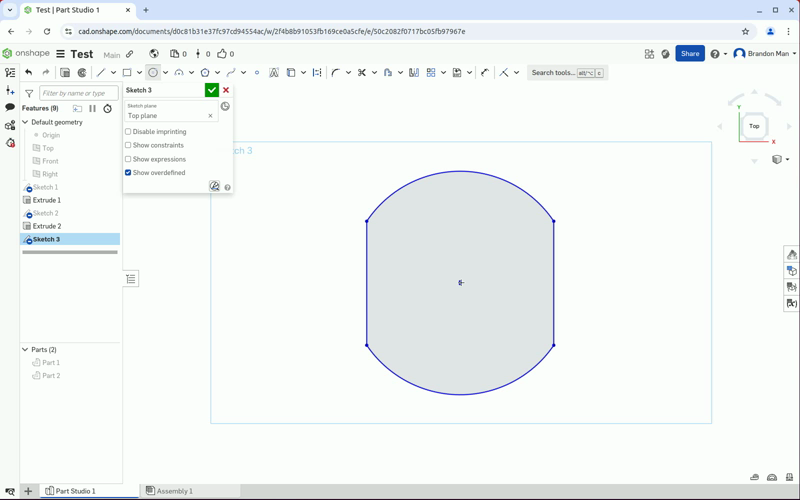
scroll(6)
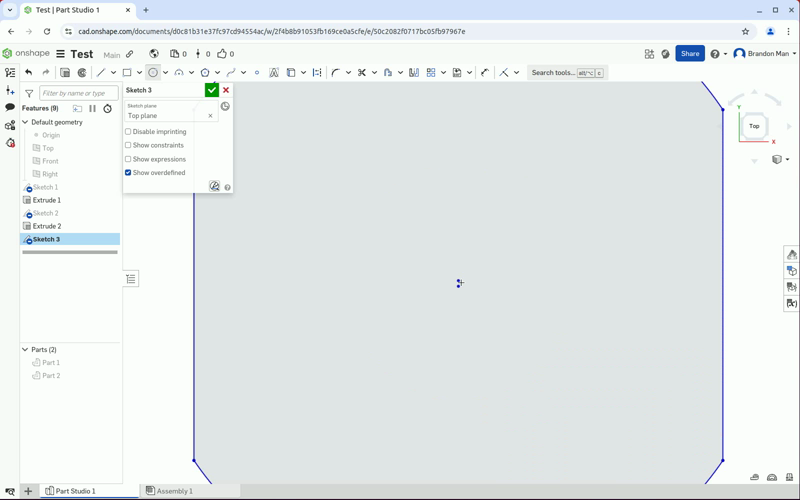
scroll(6)
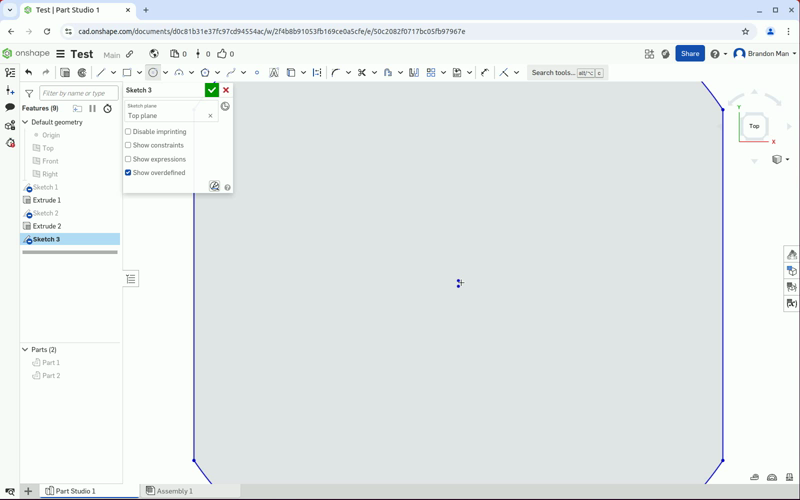
scroll(6)
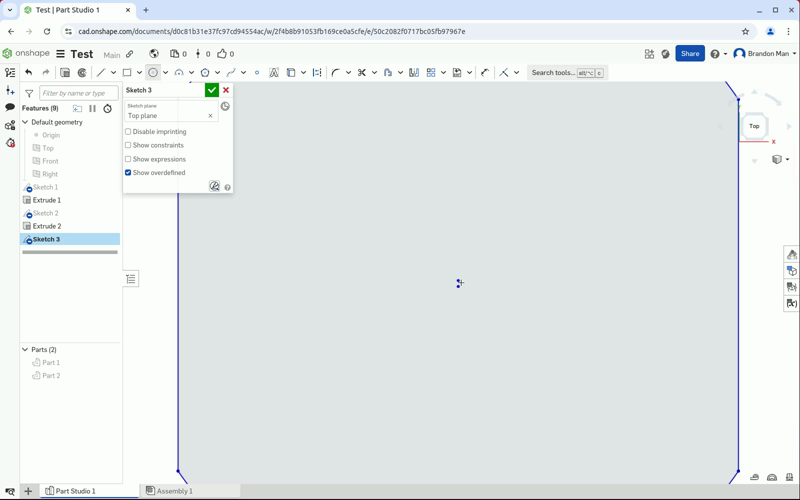
scroll(6)
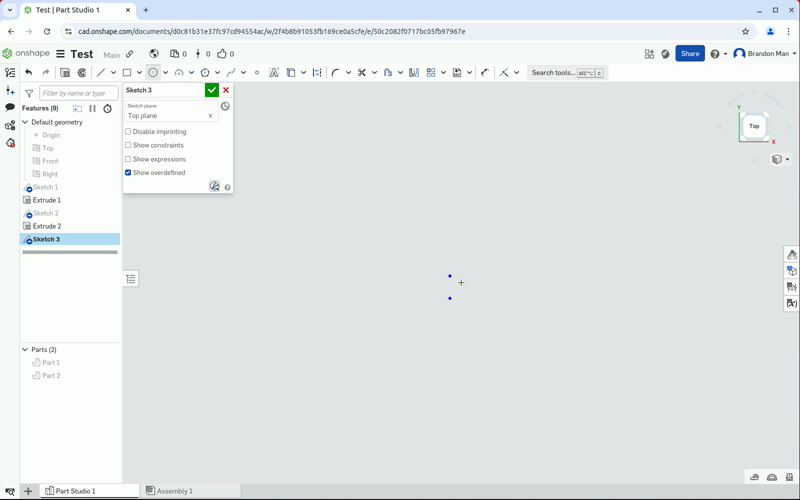
click(461, 282)
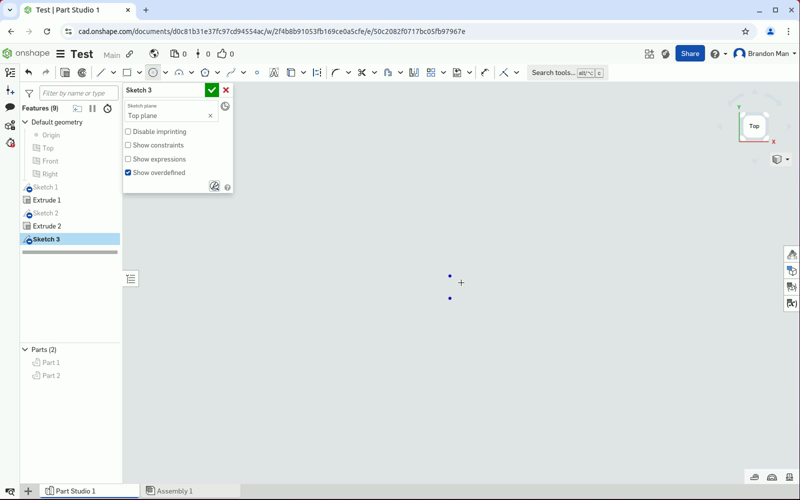
scroll(-6)
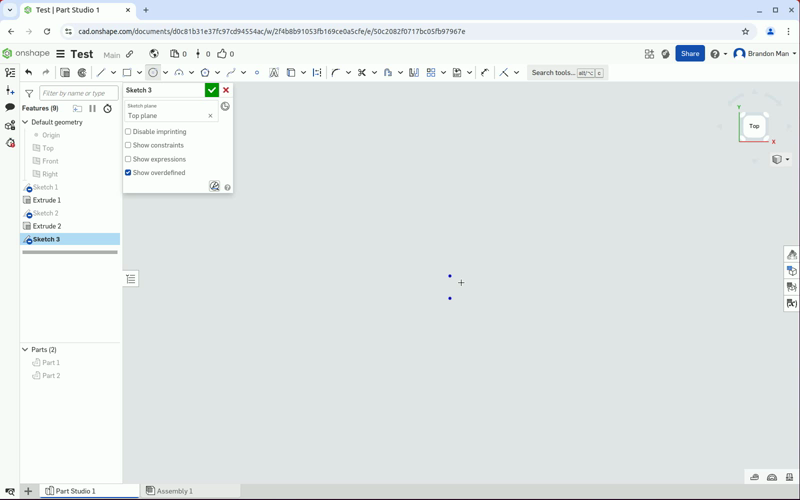
scroll(-6)
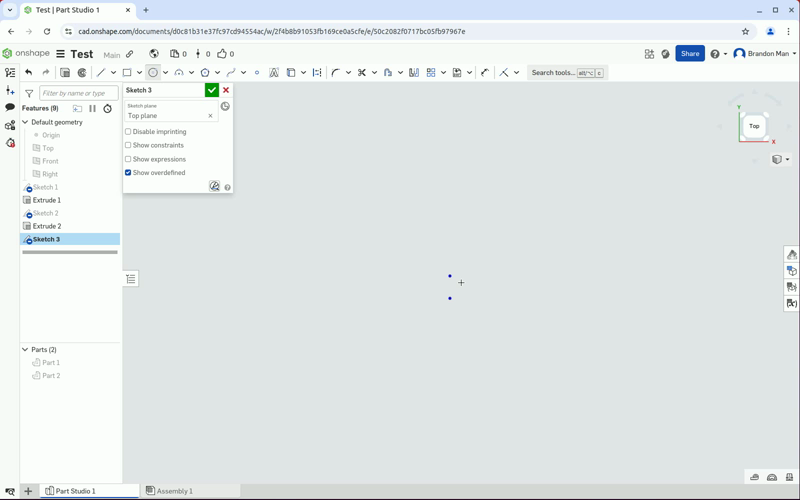
scroll(-6)
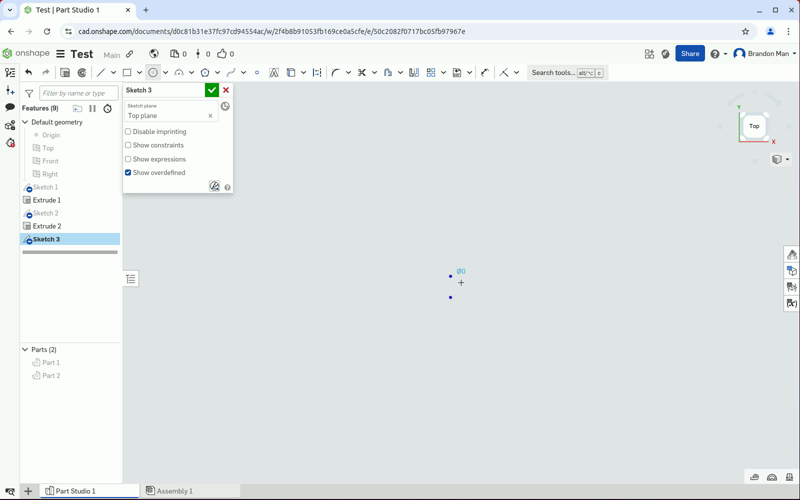
scroll(-6)
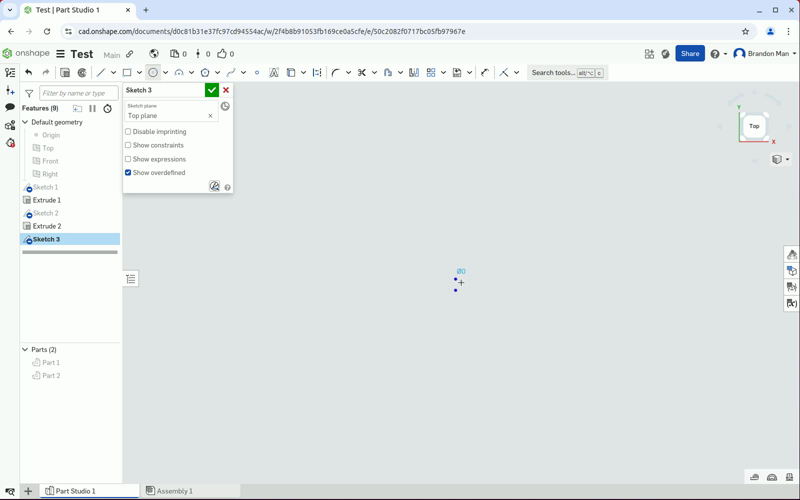
scroll(-6)
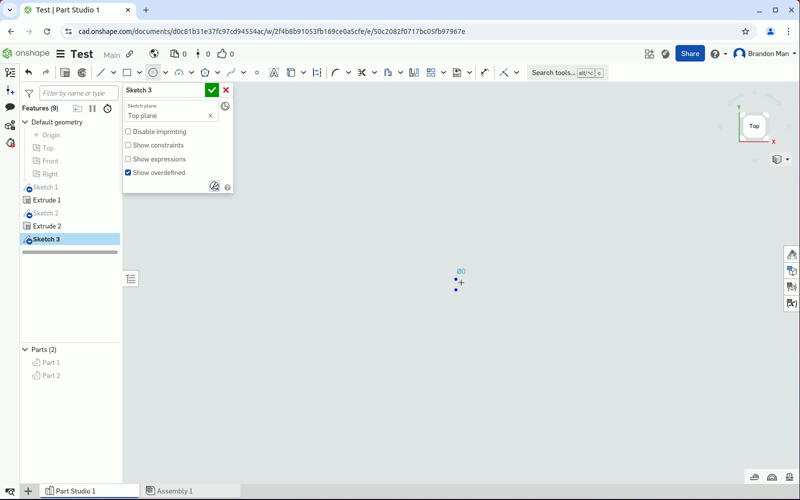
scroll(-6)
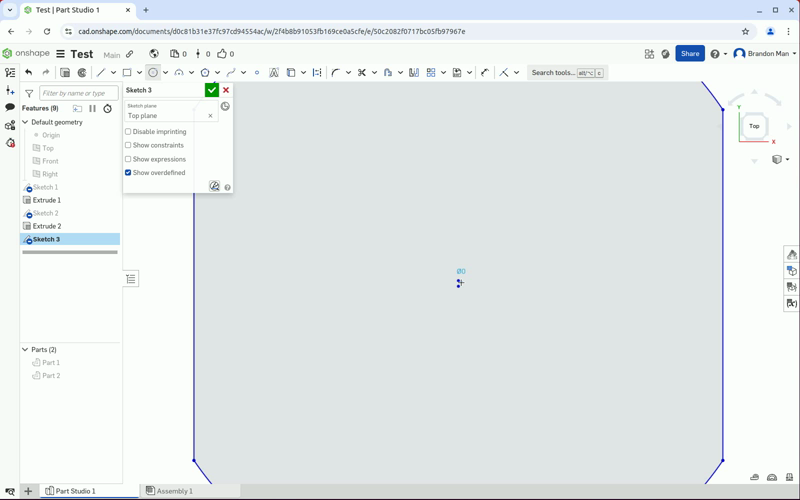
scroll(-6)
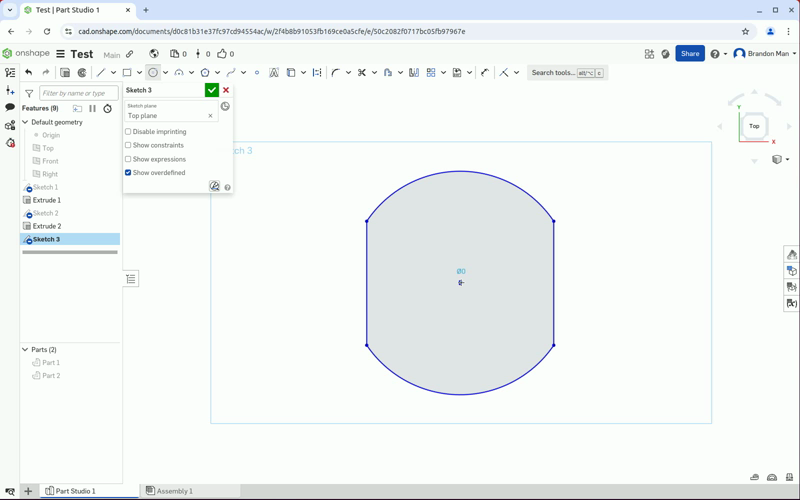
key_up(shift)
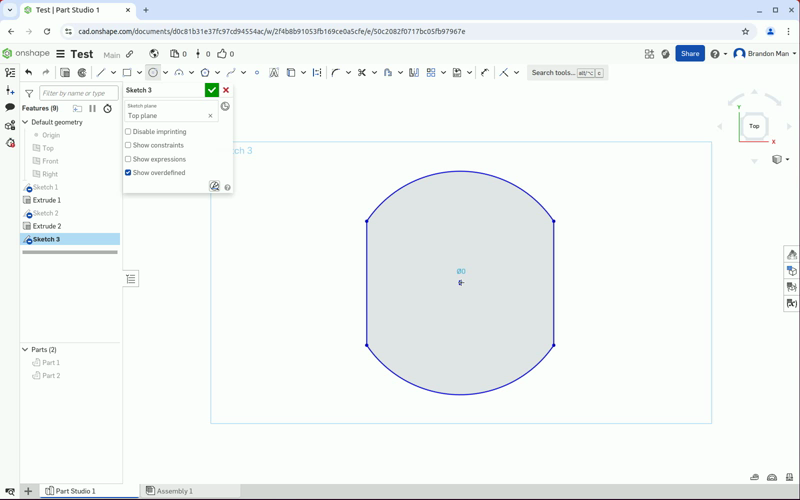
mouse_move(536, 282)
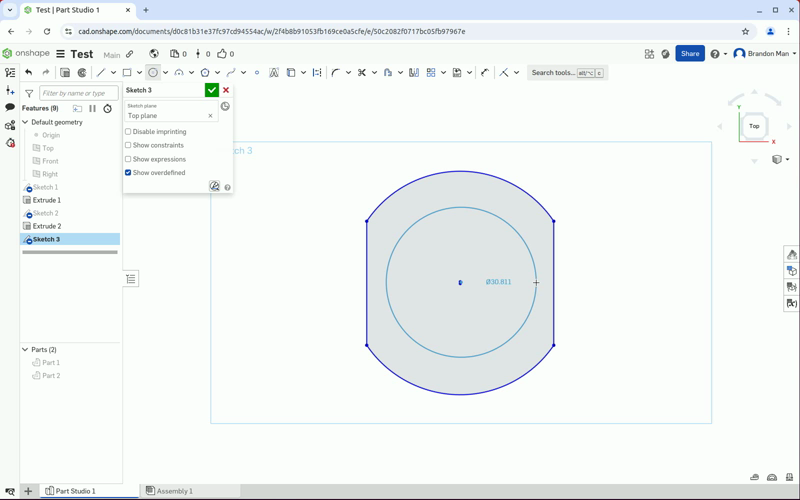
click(536, 282)
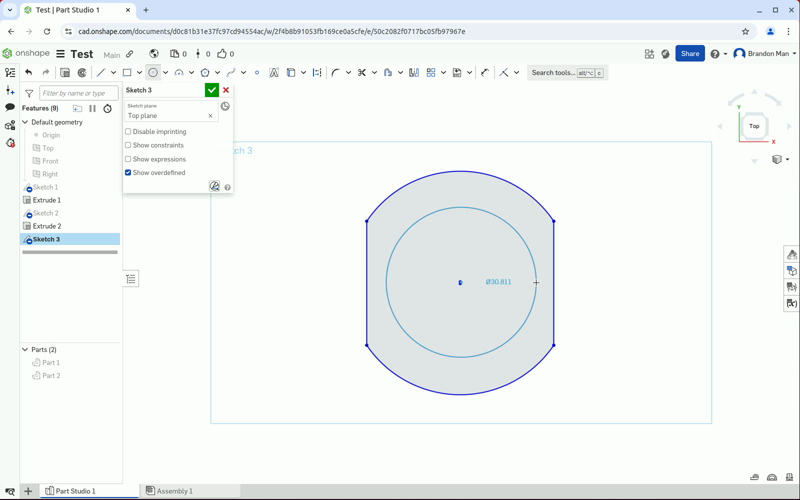
key(esc)
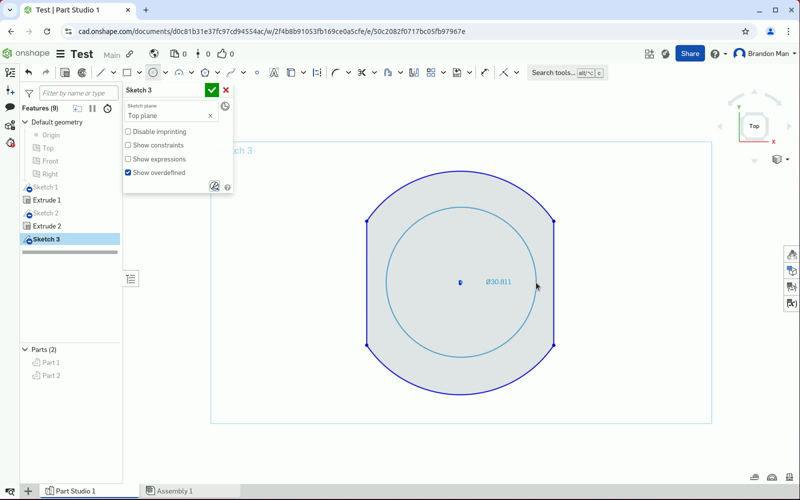
mouse_move(527, 217)
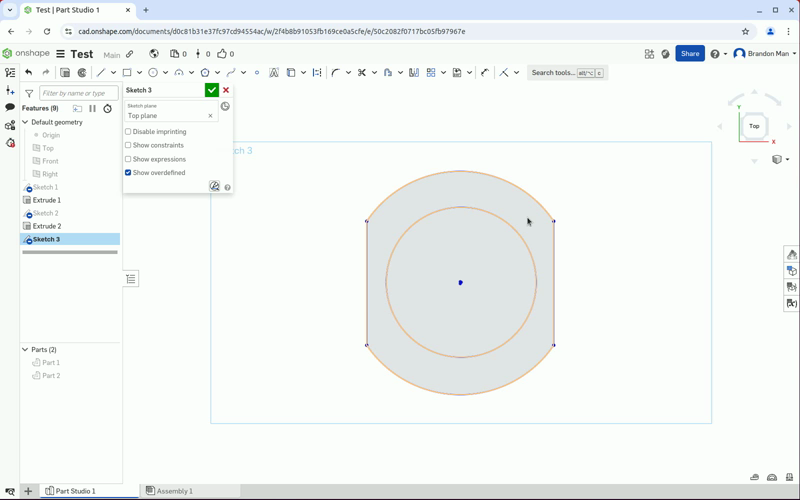
click(527, 217)
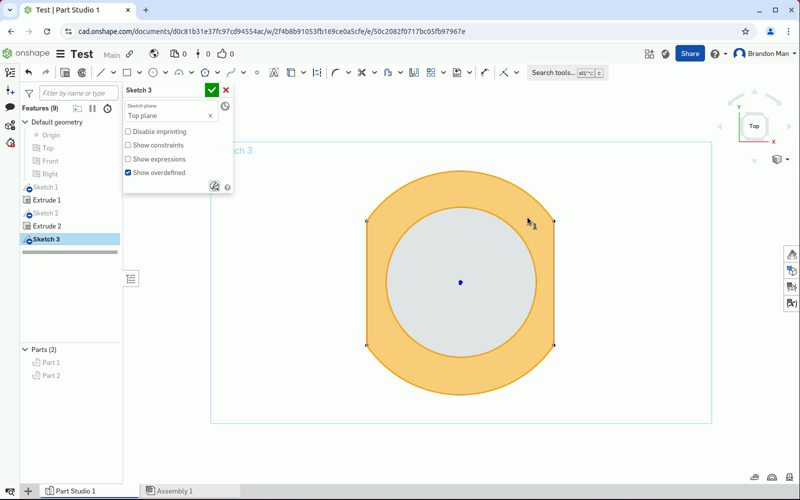
mouse_move(73, 352)
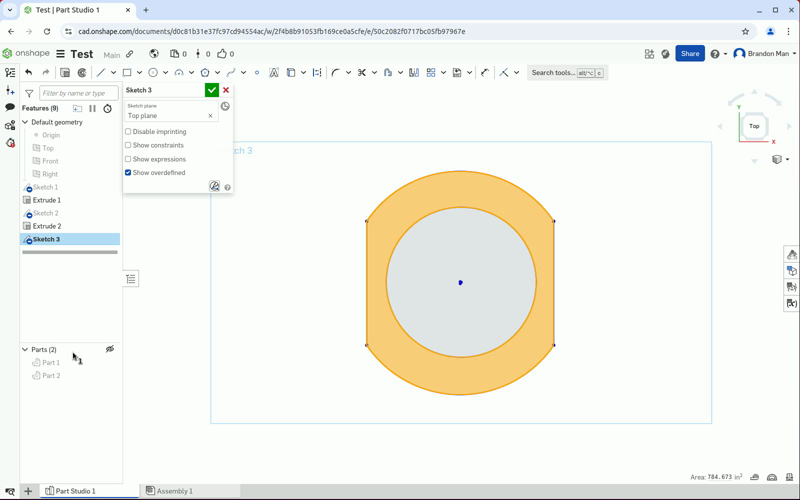
key(shift+y)
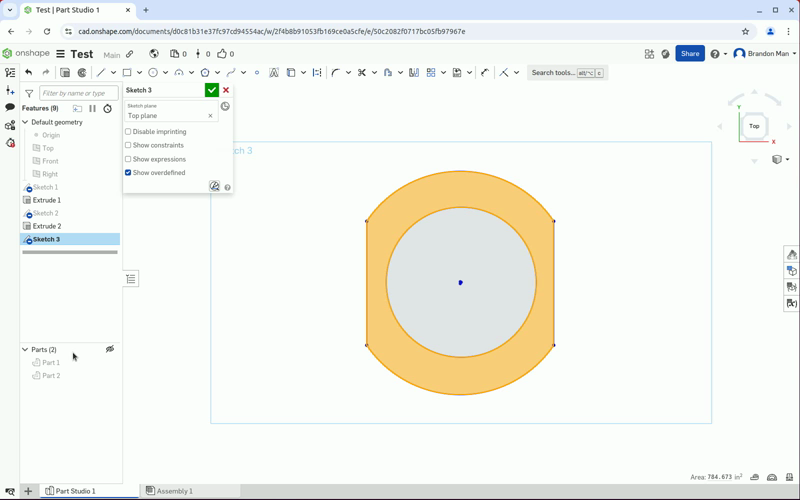
key(shift+e)
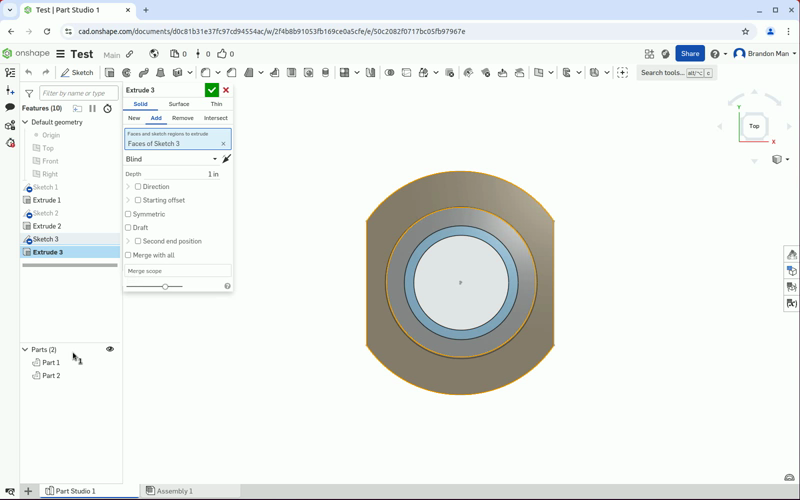
mouse_move(143, 106)
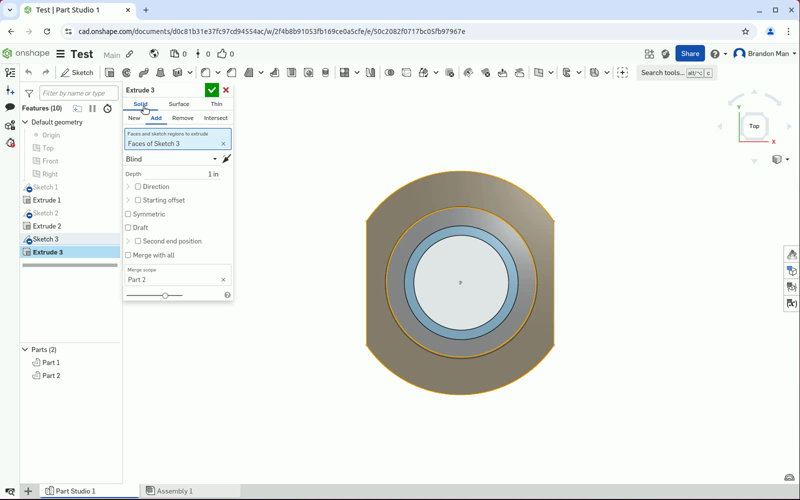
click(143, 106)
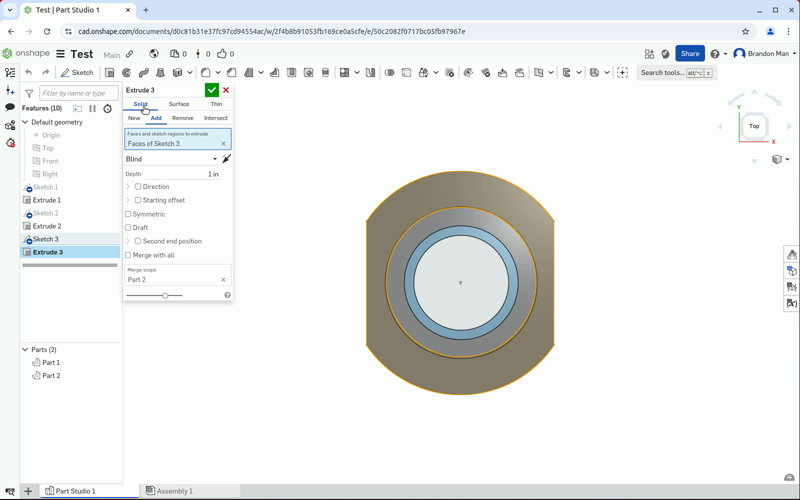
mouse_move(137, 120)
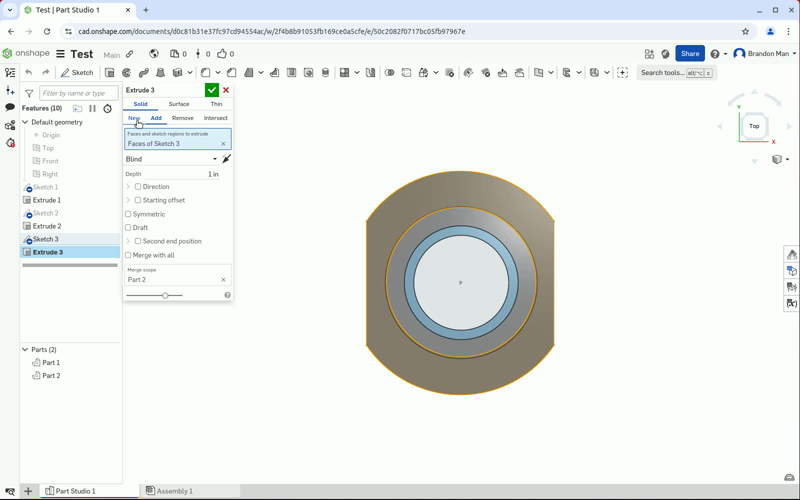
click(137, 120)
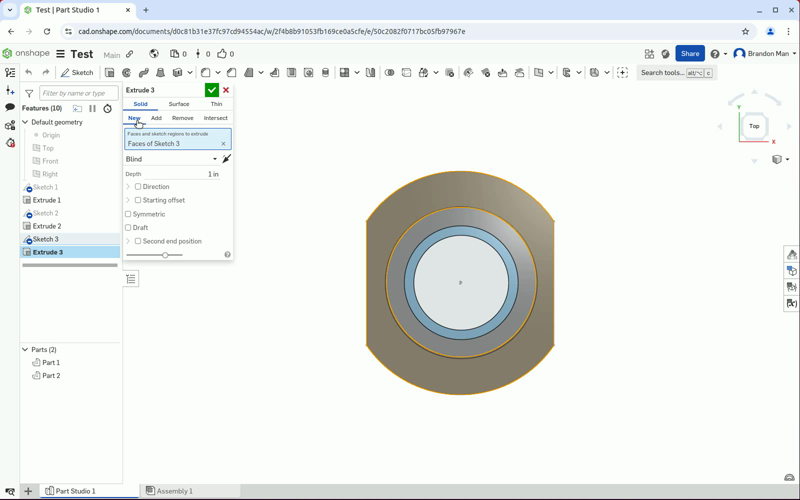
key(tab, 4)
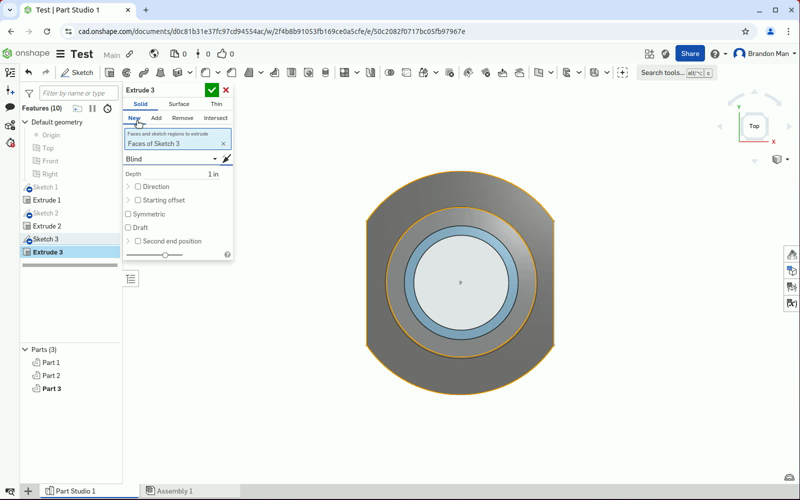
text(7.703)
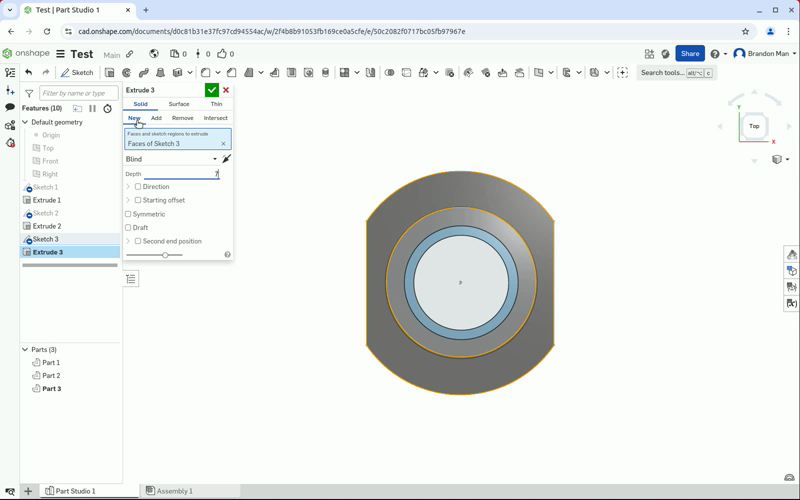
key(enter)
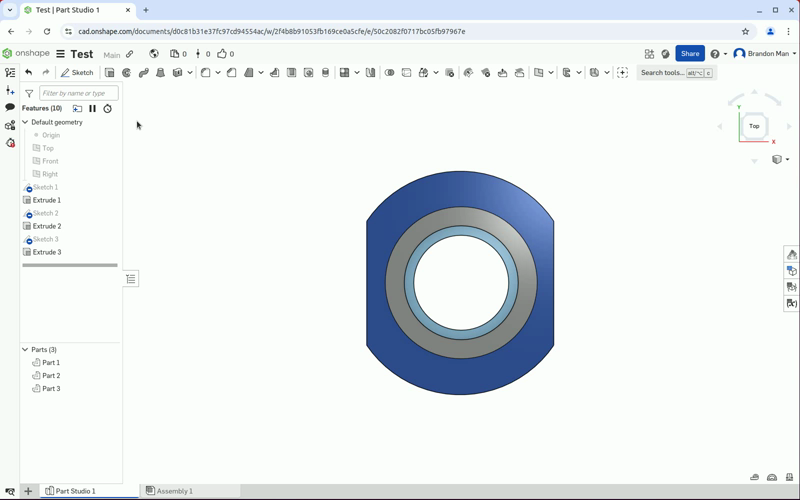
key(shift+h)
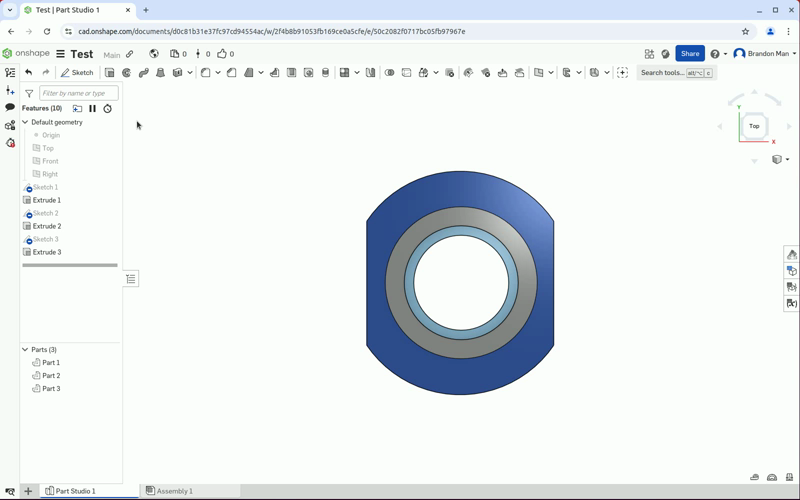
key(shift+h)
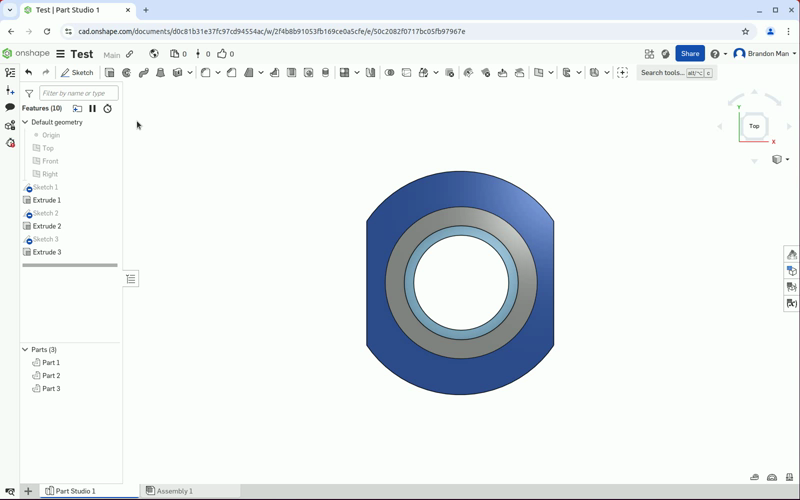
key(shift+7)
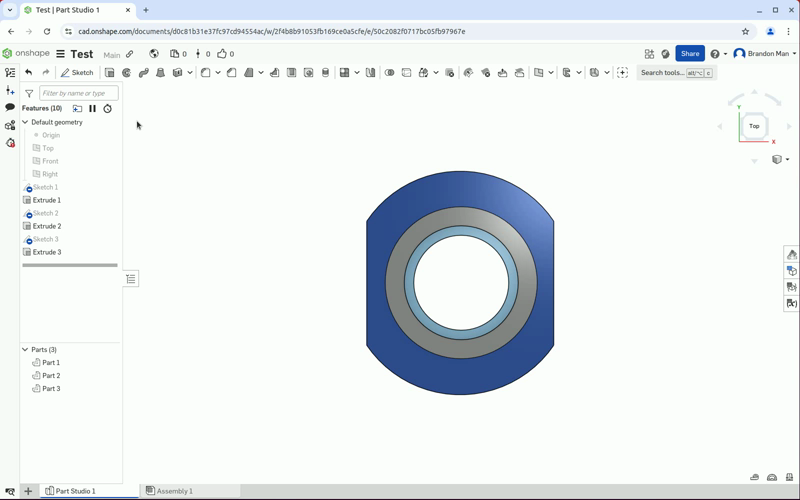
key(up, 3)
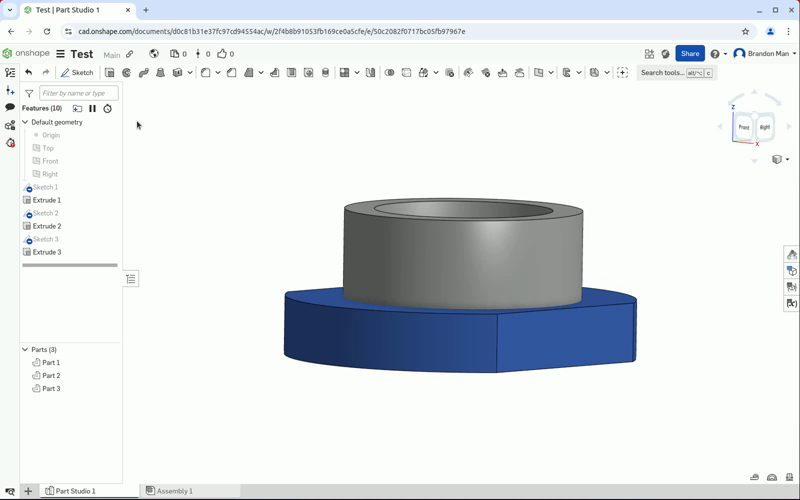
key(left, 3)
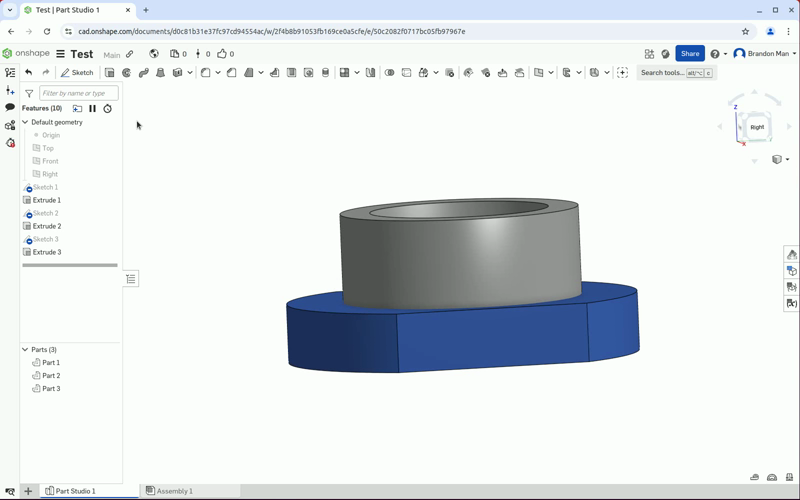
key(right, 3)
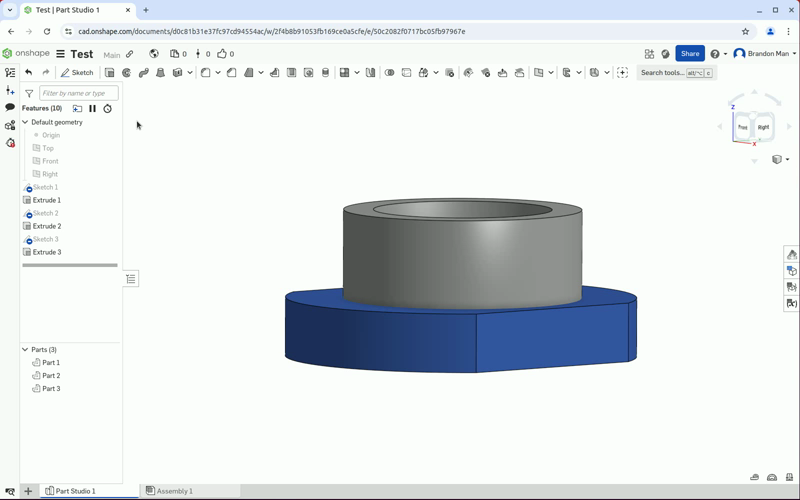
key(down, 3)
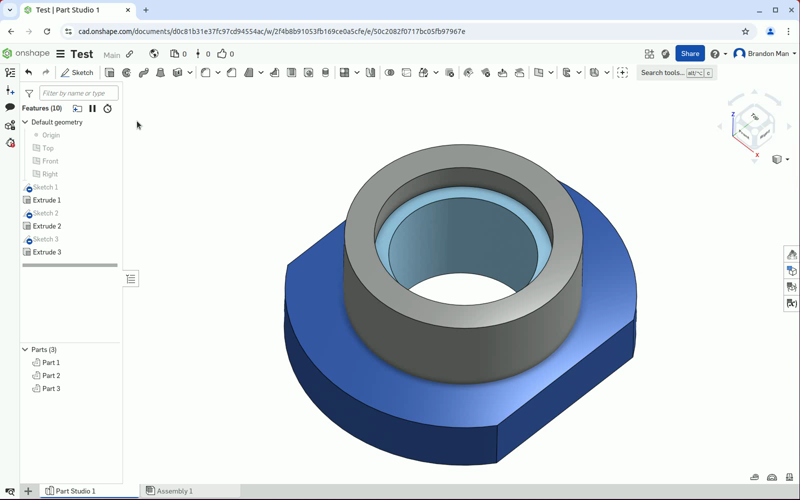
mouse_move(73, 189)
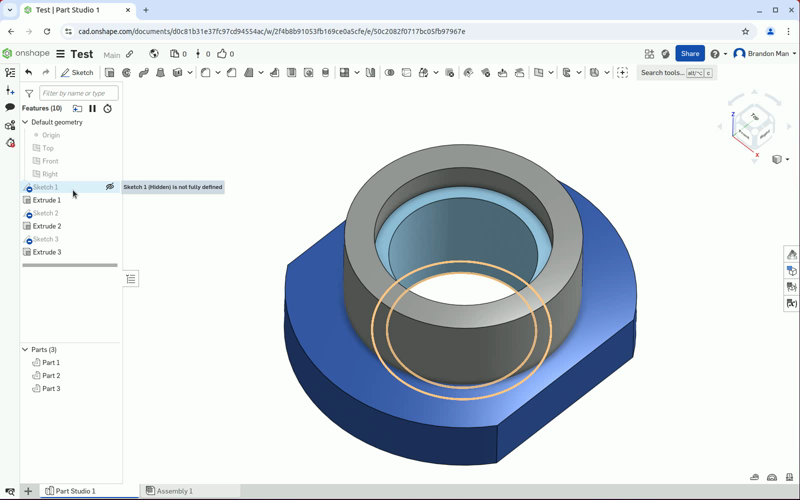
click(73, 189)